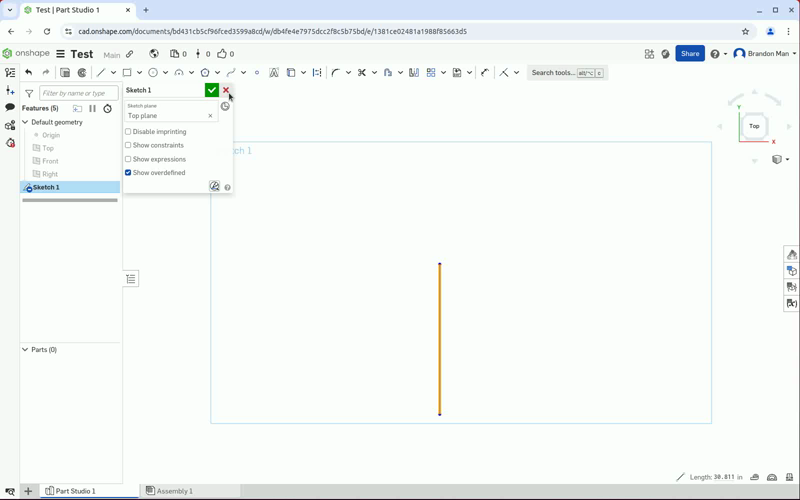
key(shift+h)
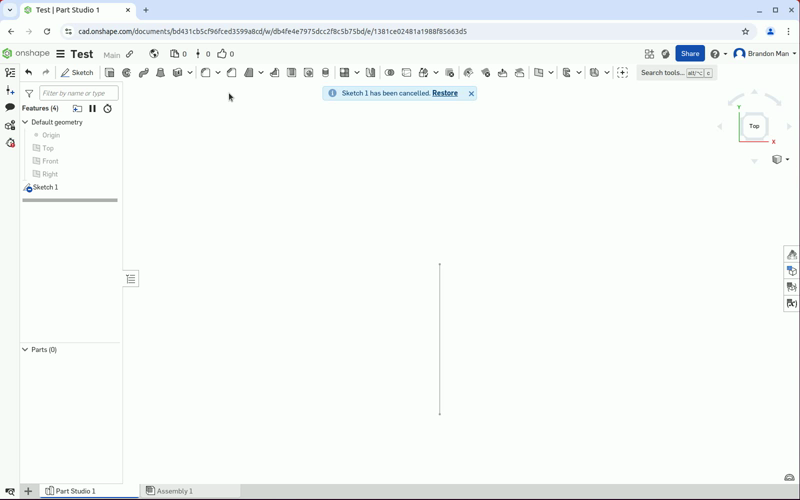
mouse_move(73, 352)
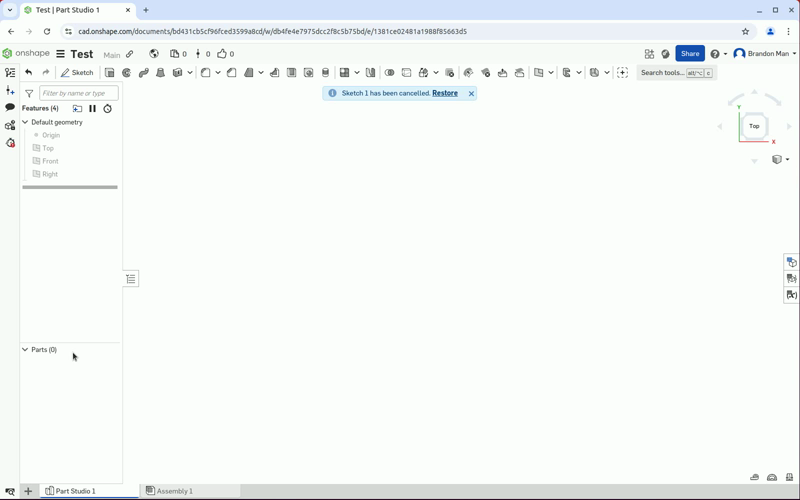
key(y)
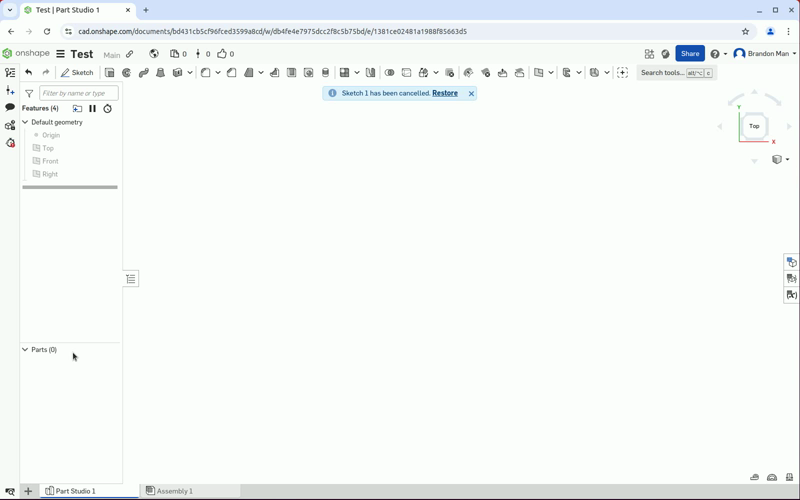
key(shift+p)
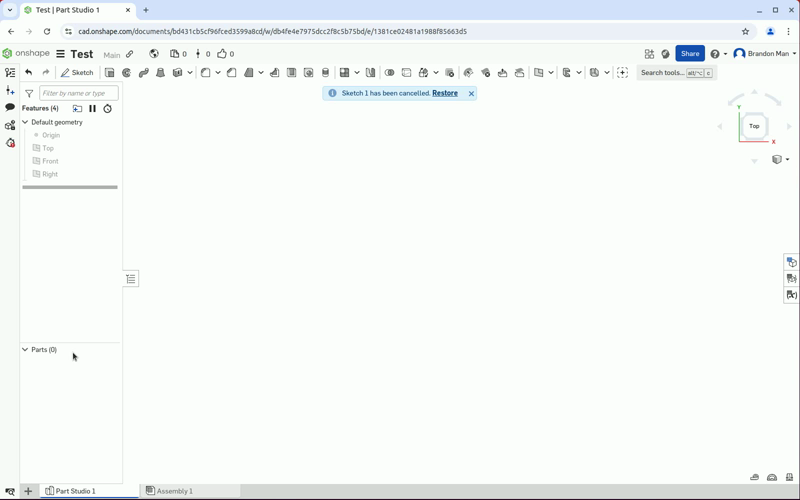
key(space)
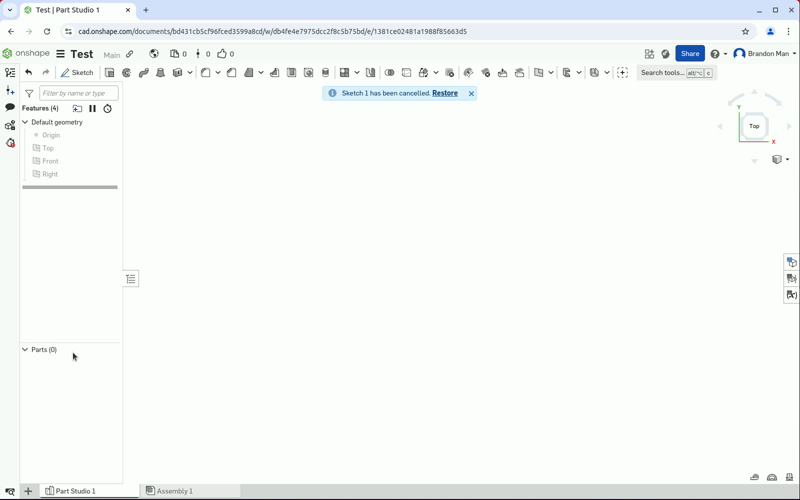
key_down(shift)
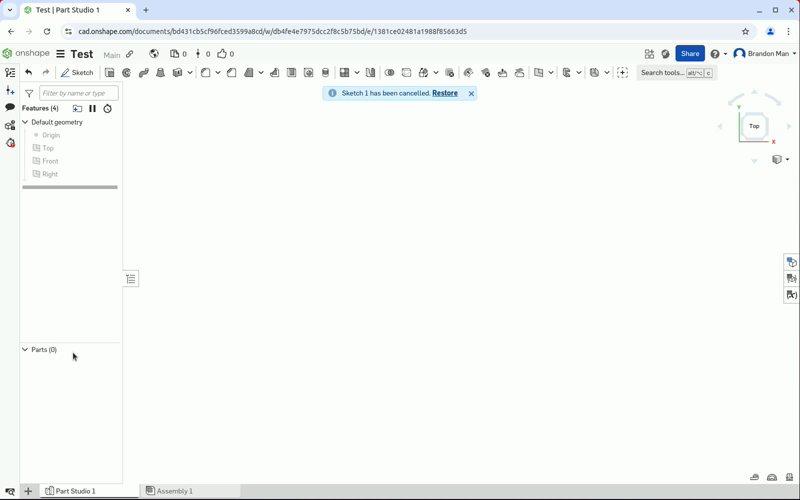
key(up)
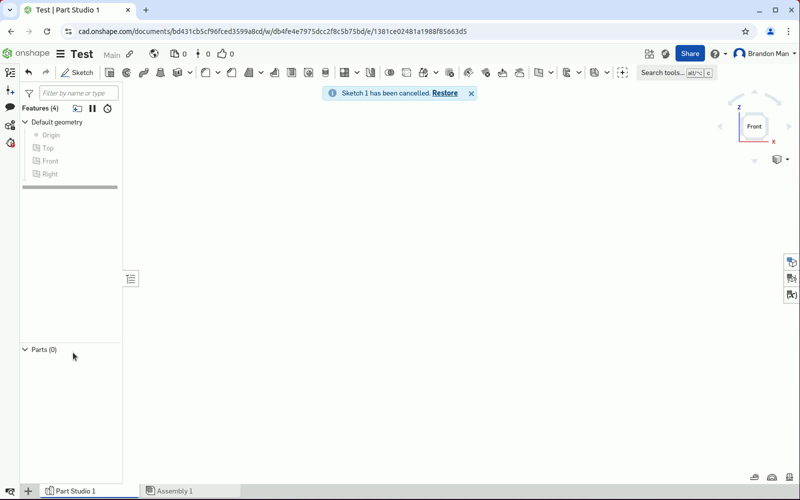
key_up(shift)
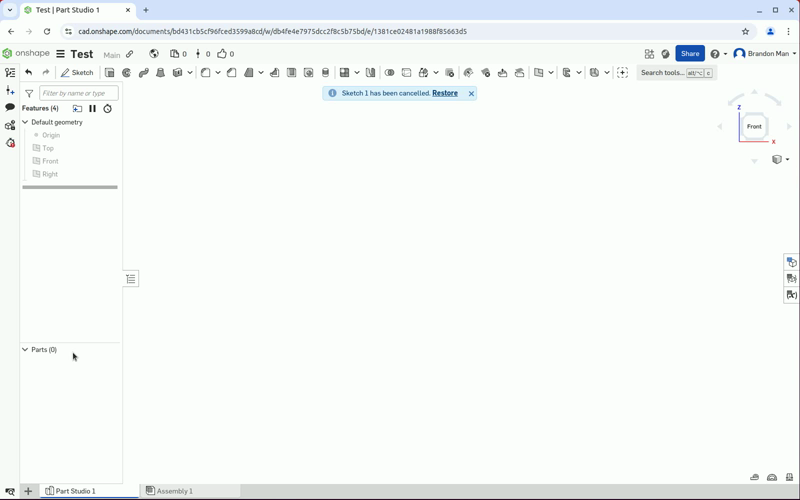
mouse_move(73, 352)
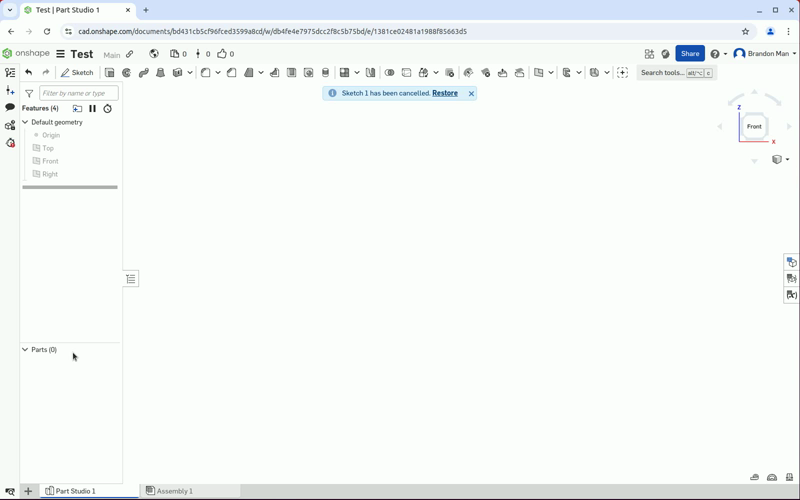
key(shift+y)
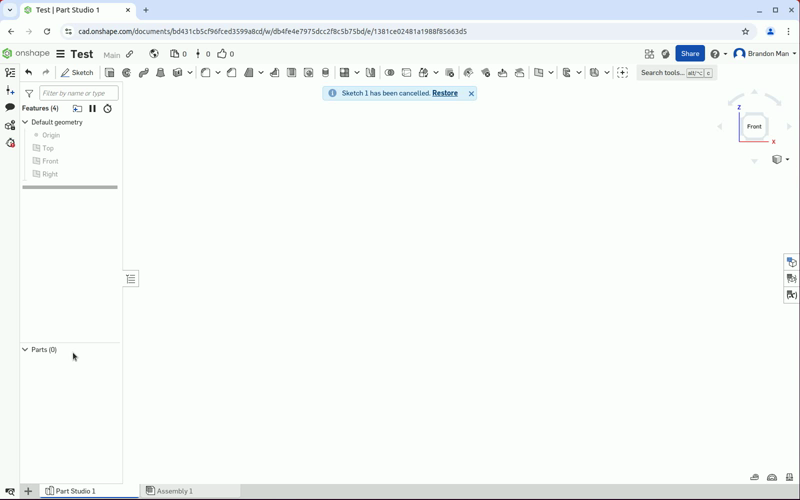
key(shift+s)
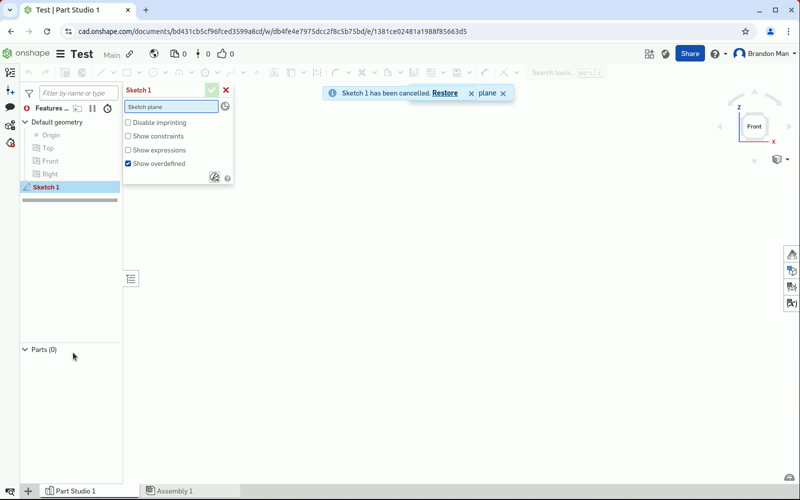
mouse_move(73, 163)
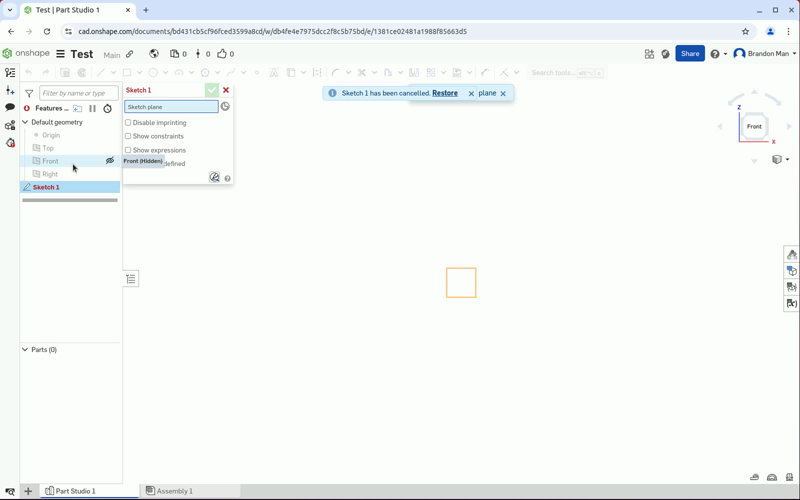
click(73, 163)
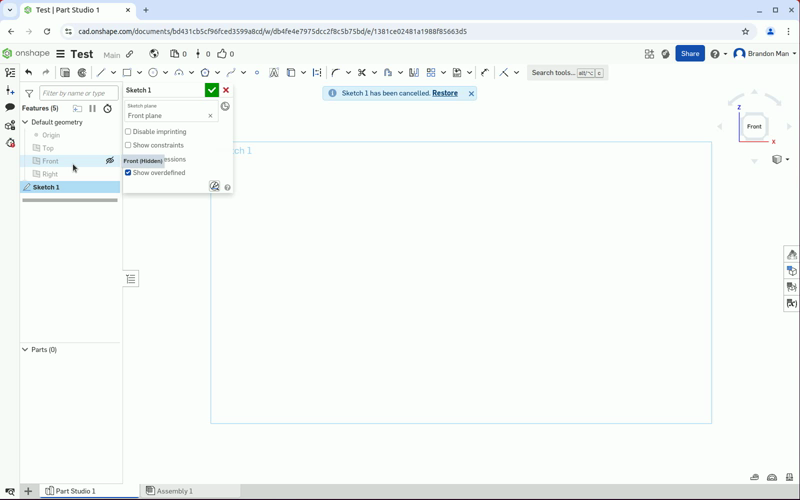
mouse_move(73, 352)
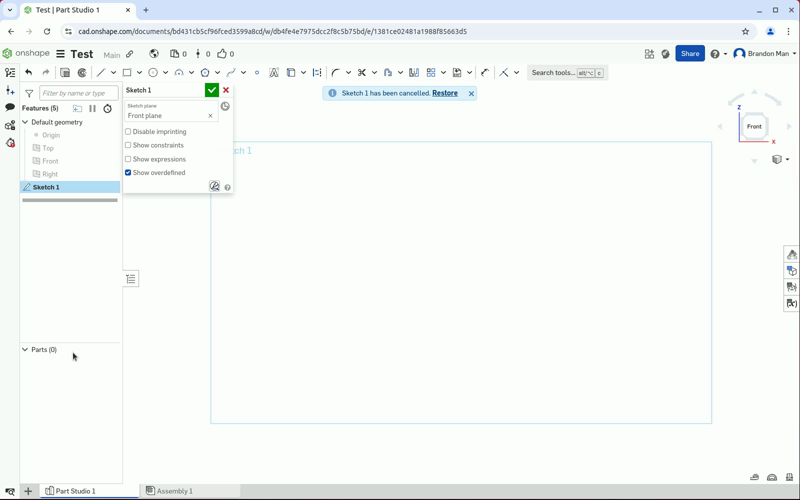
key(y)
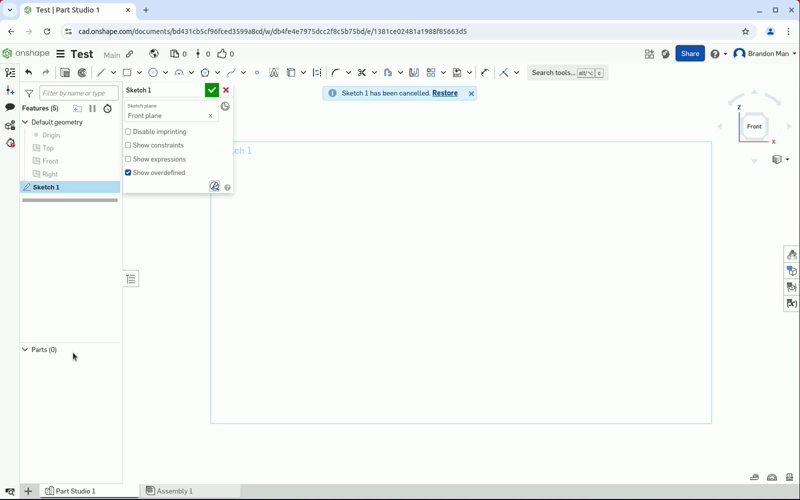
key(c)
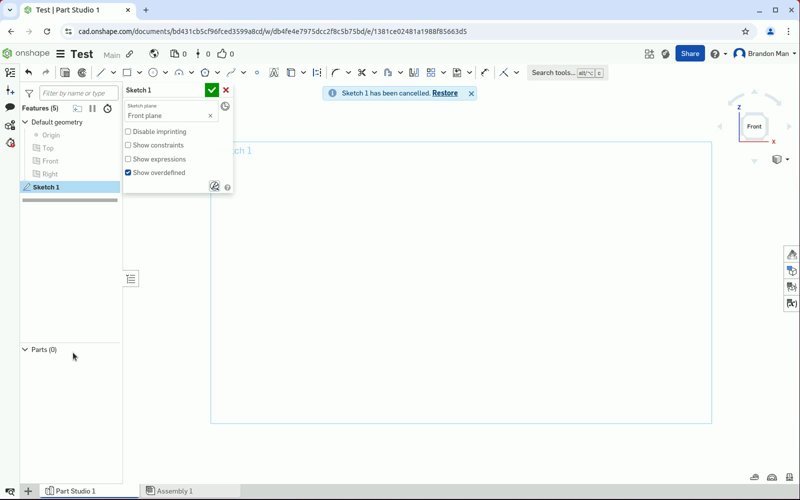
key_down(shift)
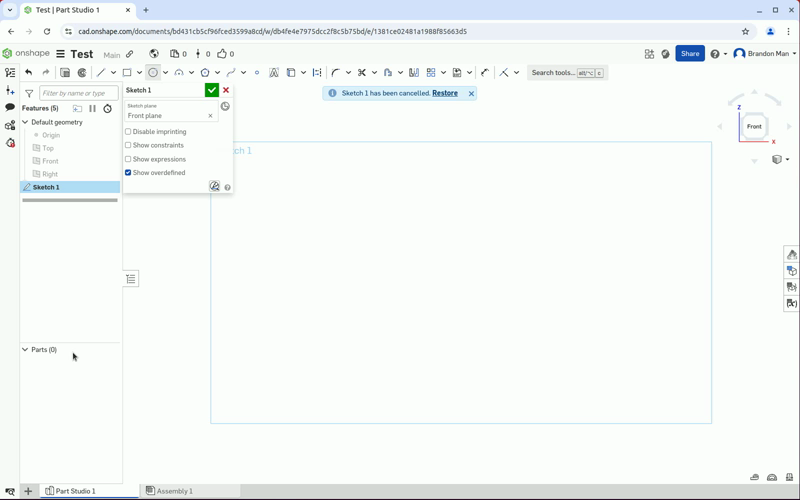
mouse_move(461, 282)
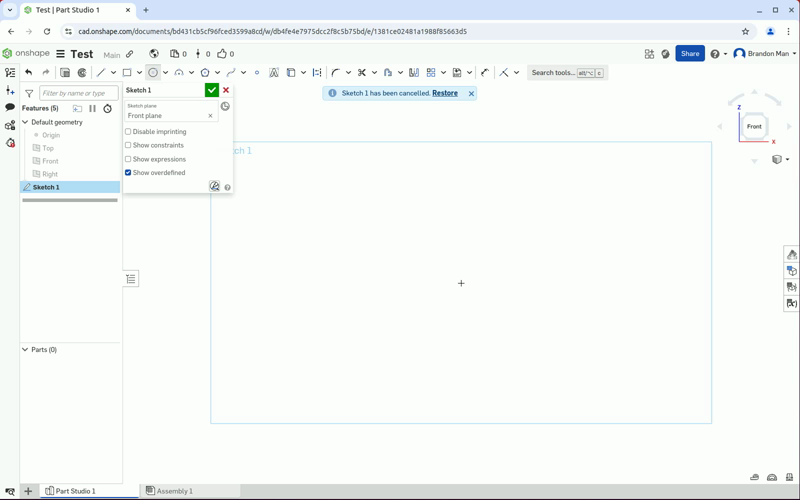
click(461, 282)
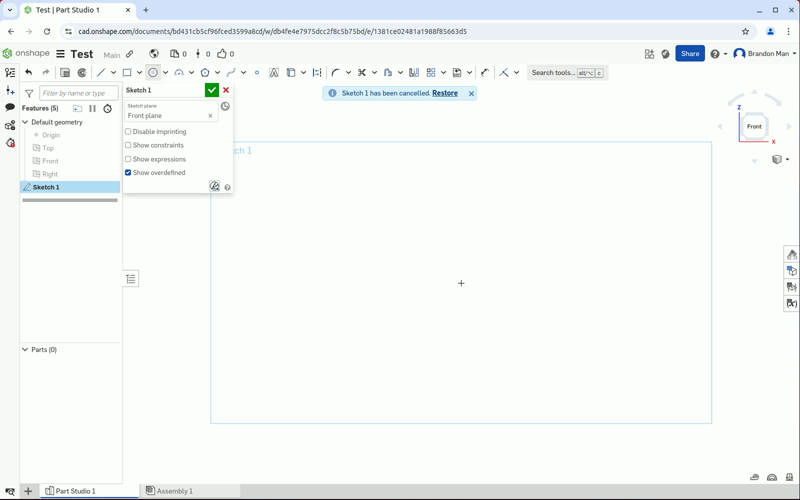
key_up(shift)
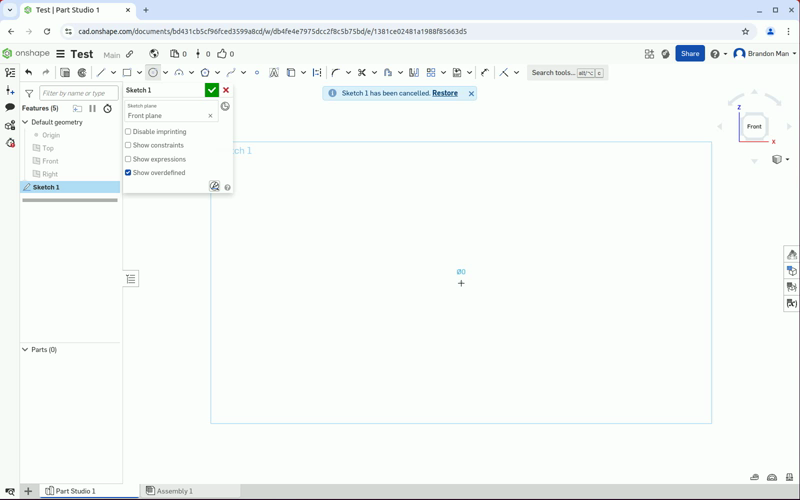
mouse_move(490, 282)
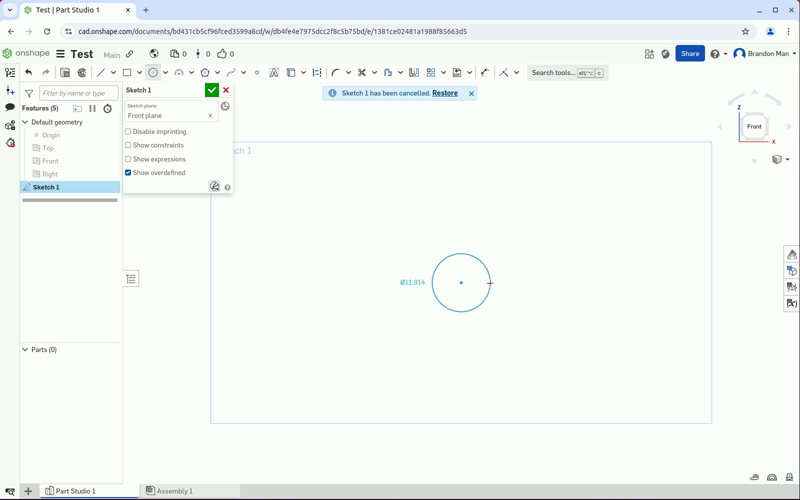
click(490, 282)
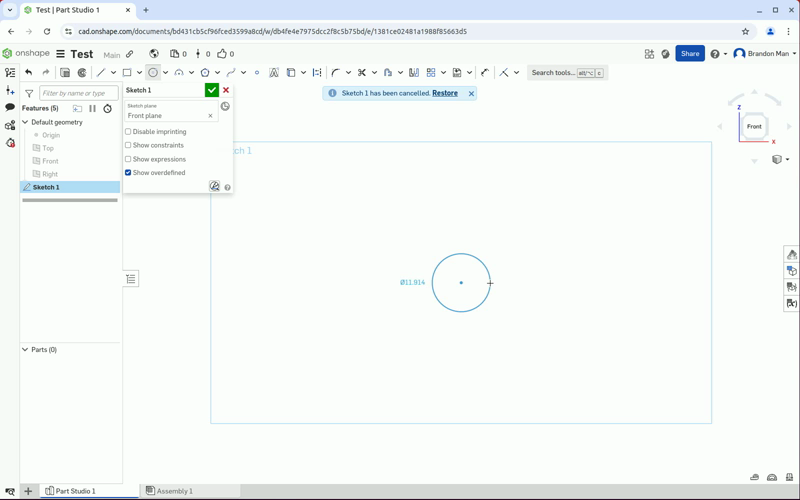
key(esc)
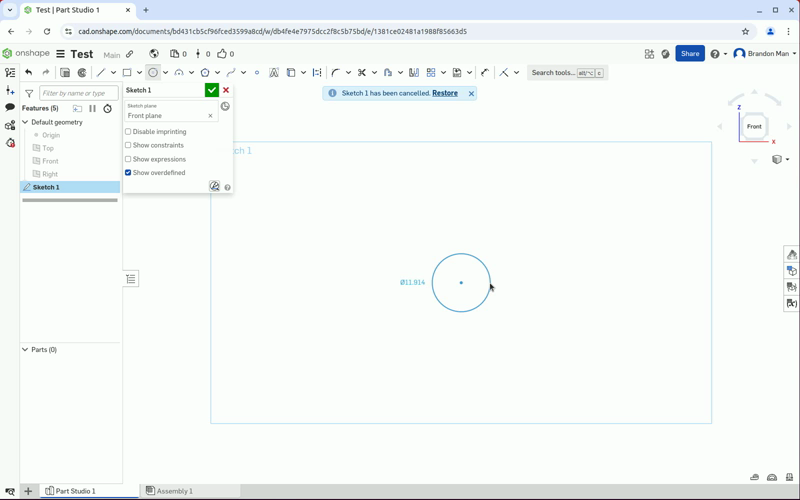
key(c)
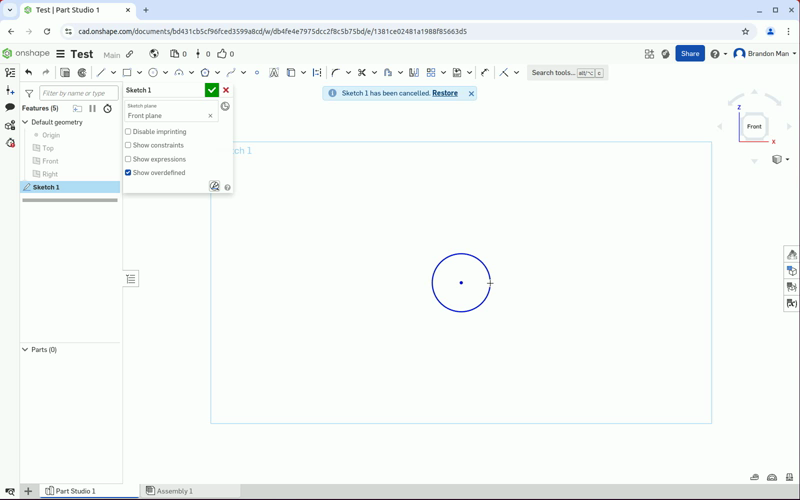
key_down(shift)
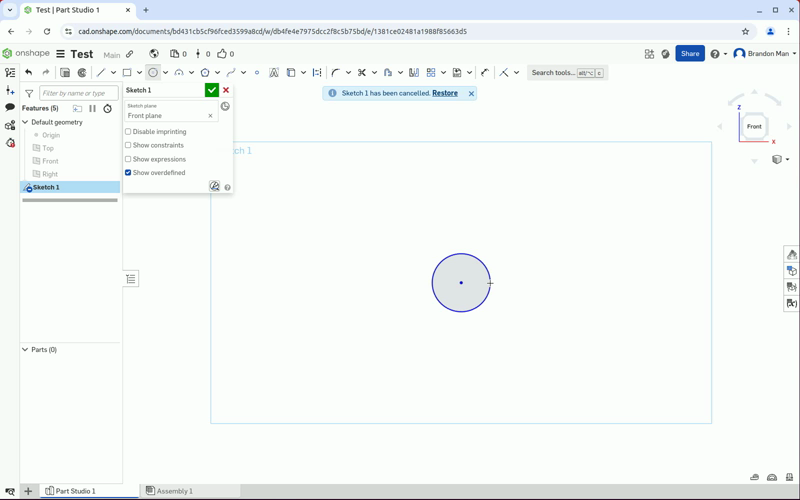
mouse_move(461, 282)
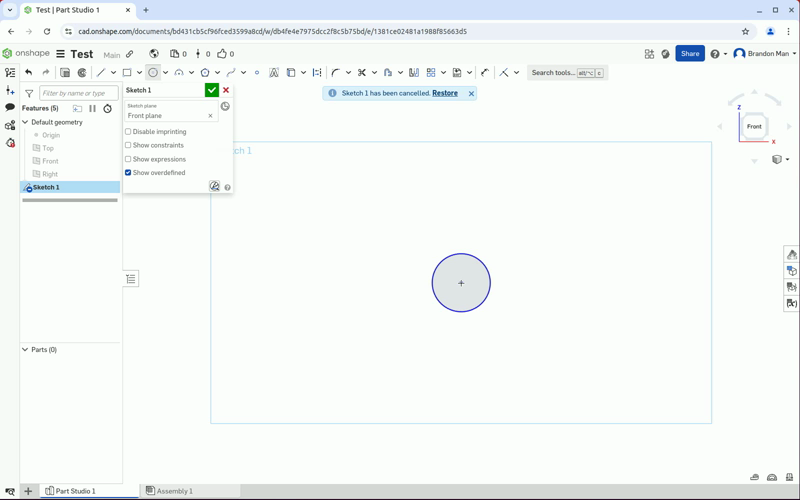
click(461, 282)
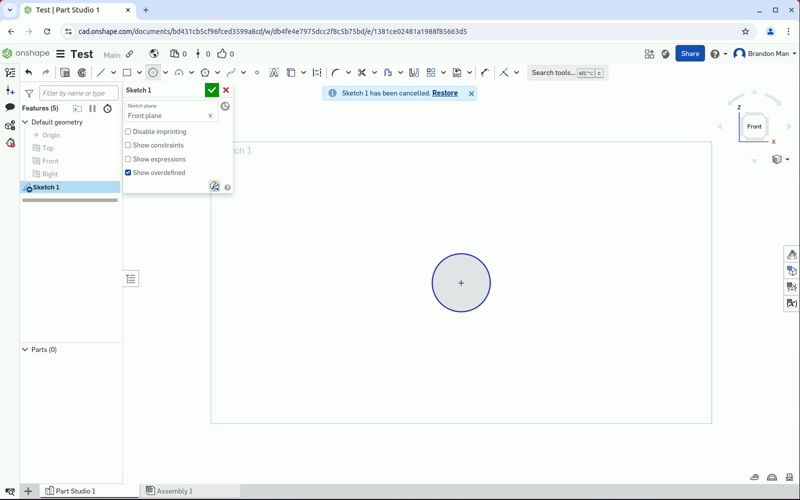
key_up(shift)
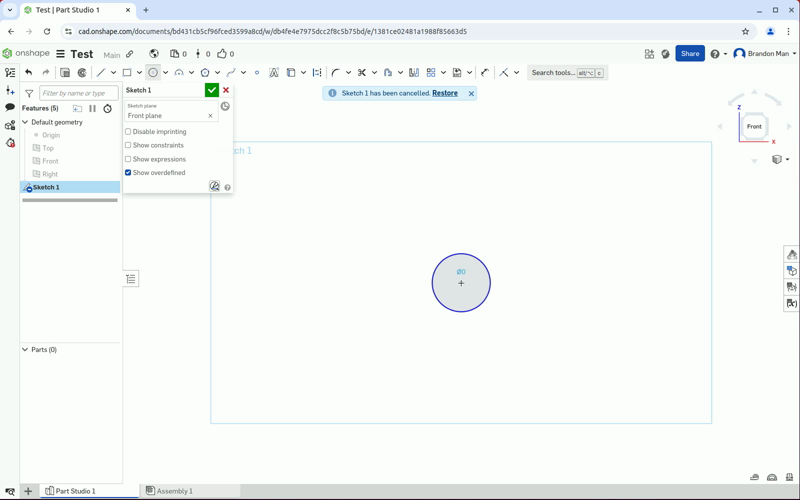
mouse_move(484, 282)
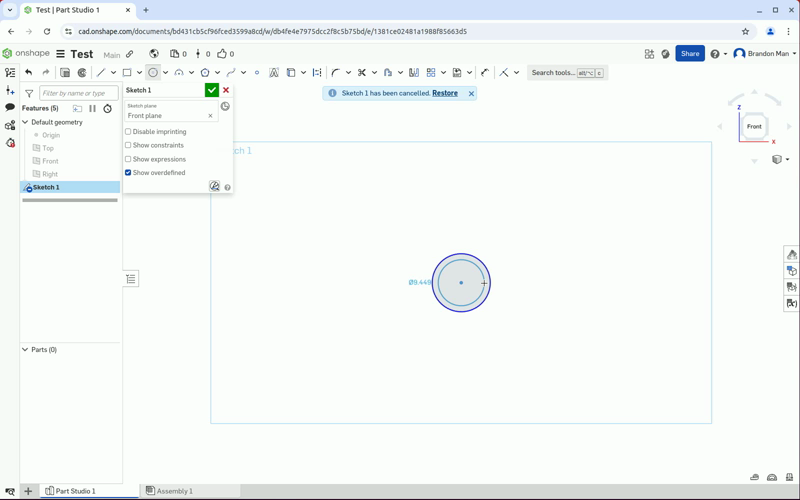
click(484, 282)
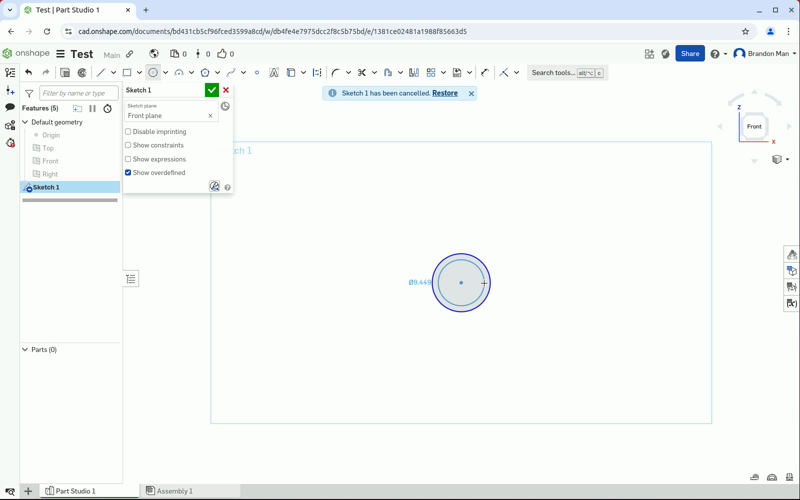
key(esc)
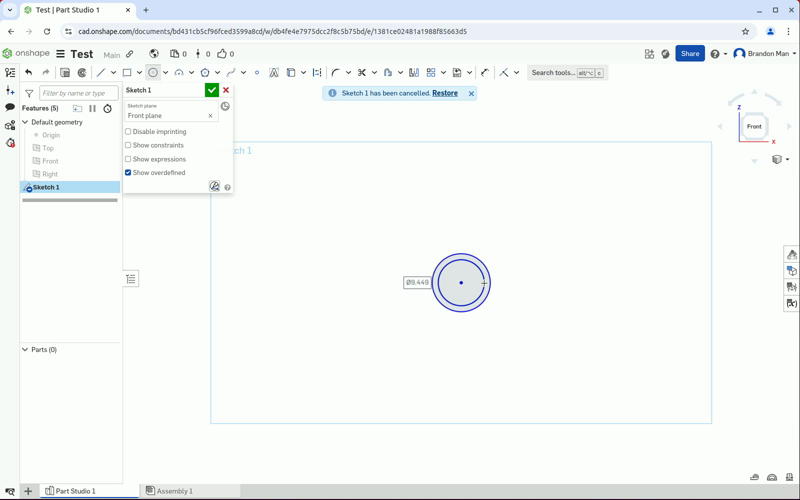
mouse_move(440, 271)
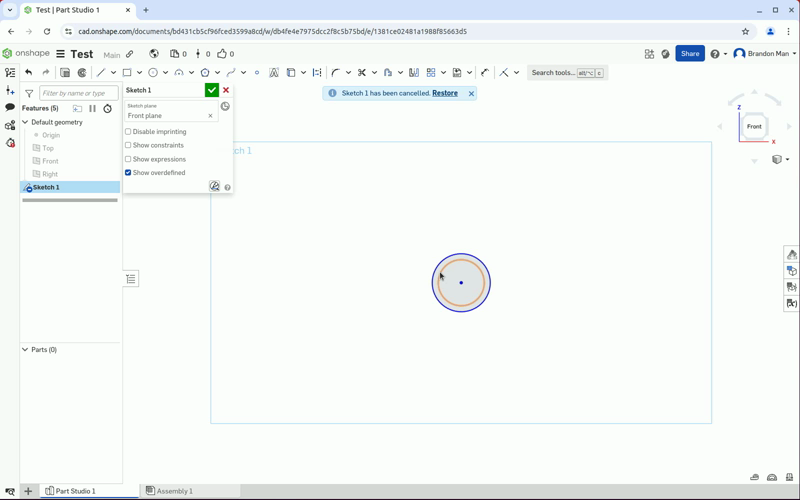
scroll(6)
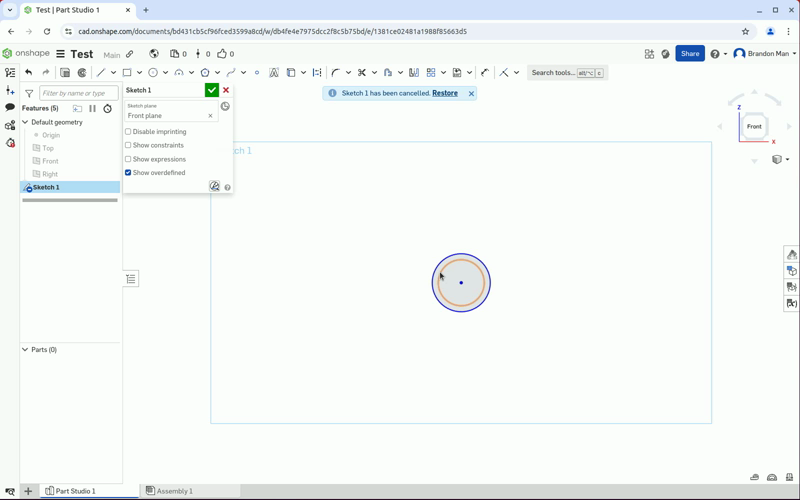
scroll(6)
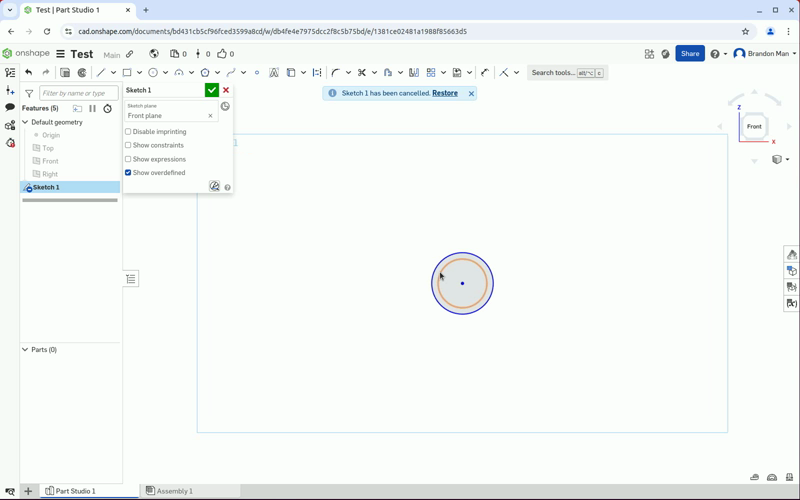
scroll(6)
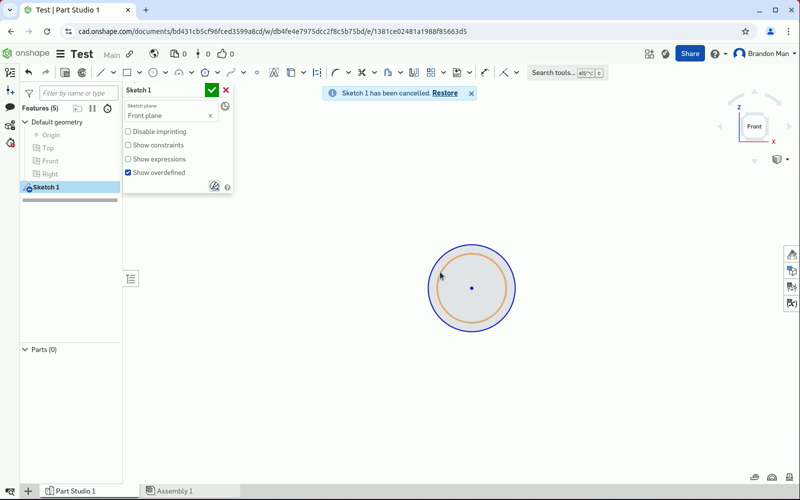
scroll(6)
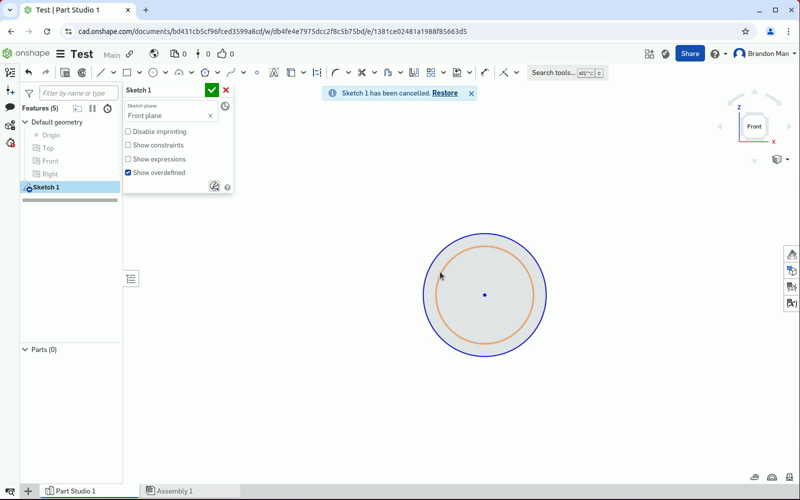
scroll(6)
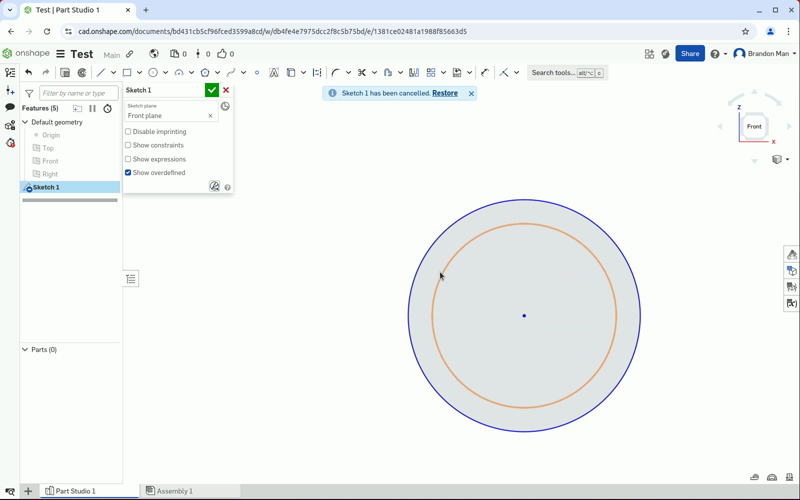
scroll(6)
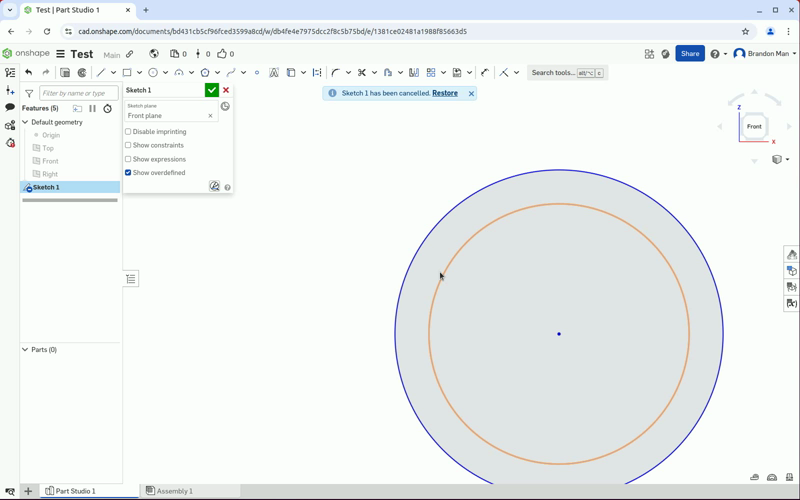
scroll(6)
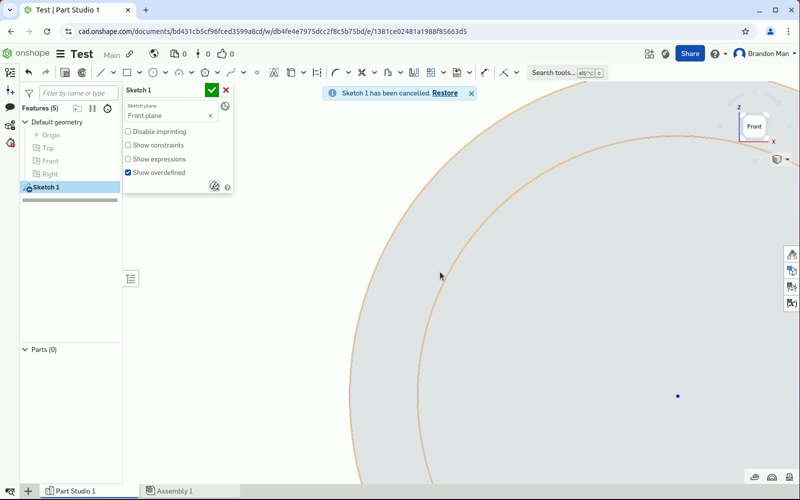
click(440, 271)
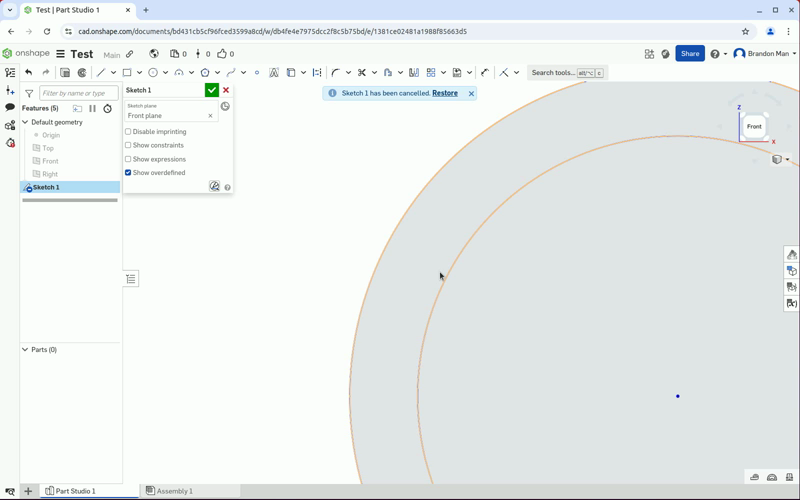
scroll(-6)
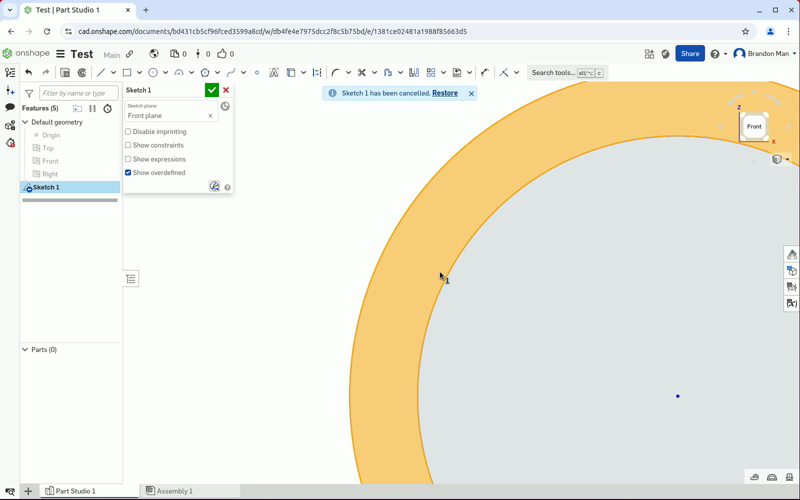
scroll(-6)
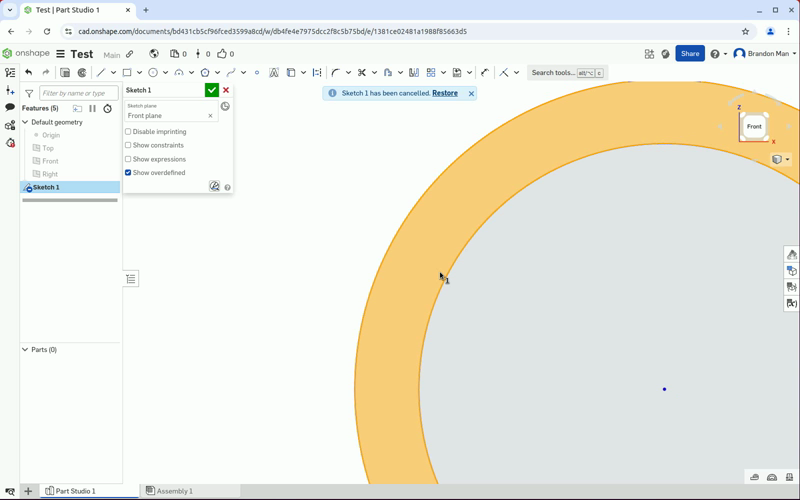
scroll(-6)
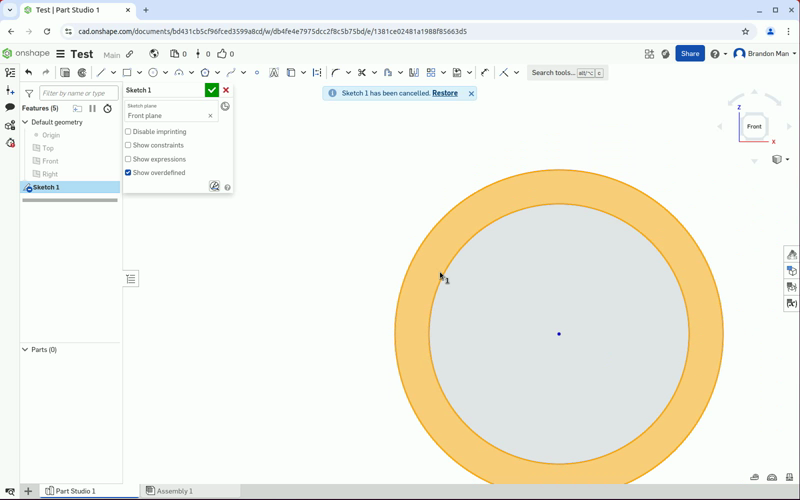
scroll(-6)
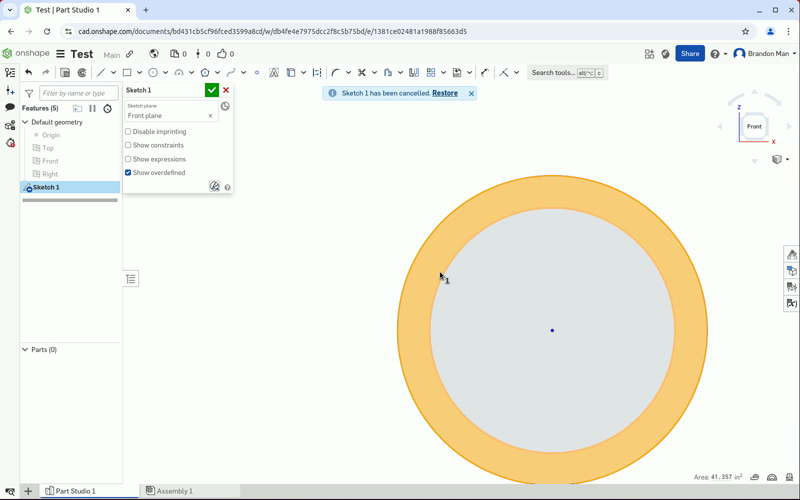
scroll(-6)
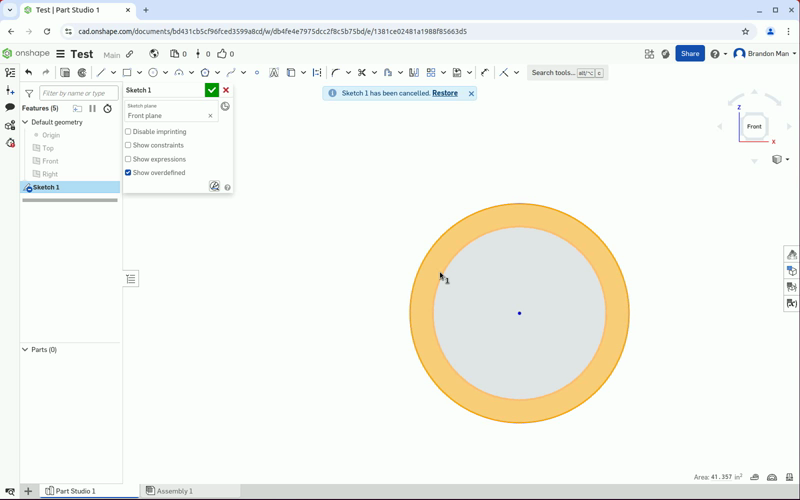
scroll(-6)
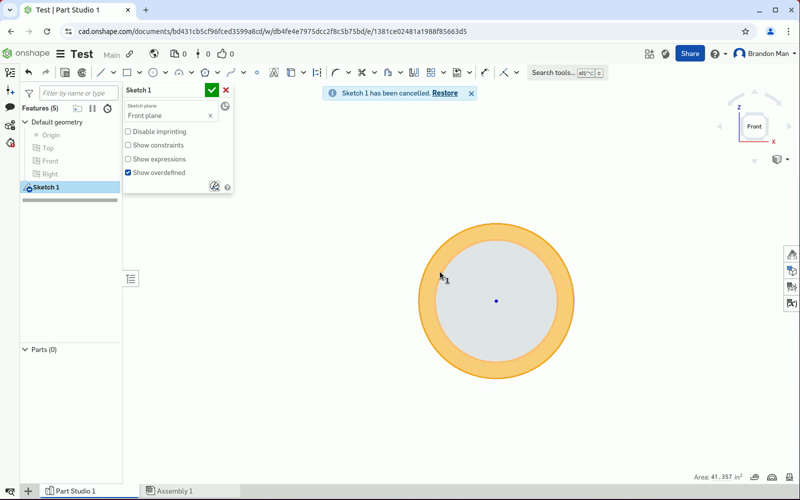
scroll(-6)
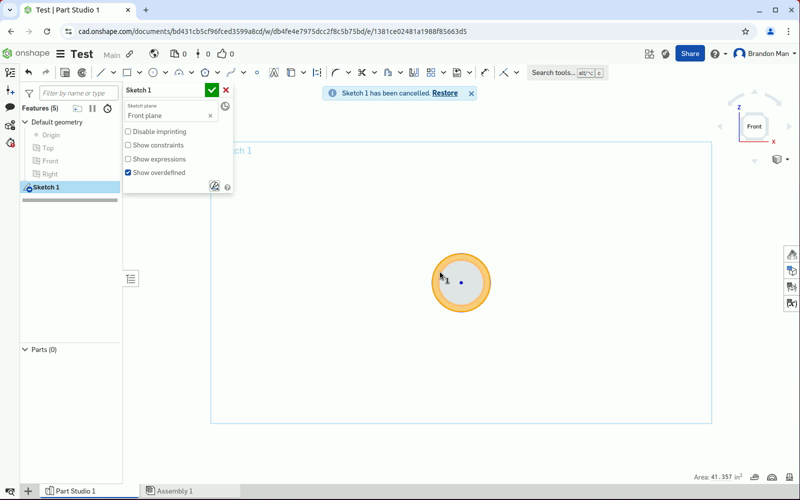
mouse_move(73, 352)
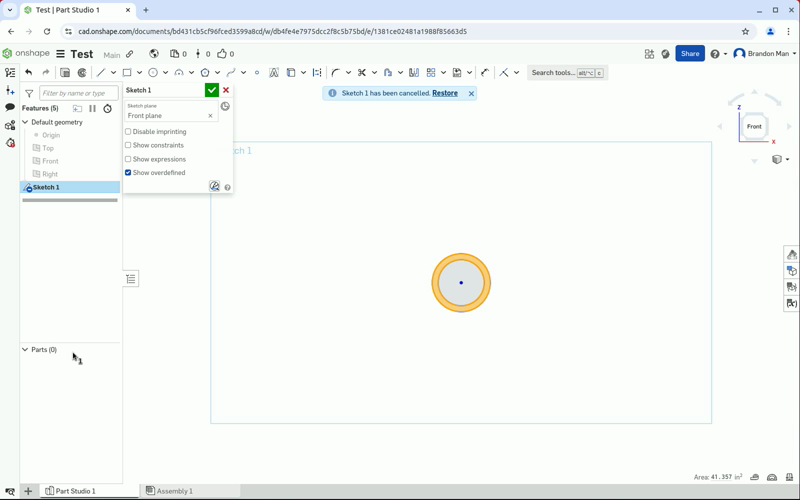
key(shift+y)
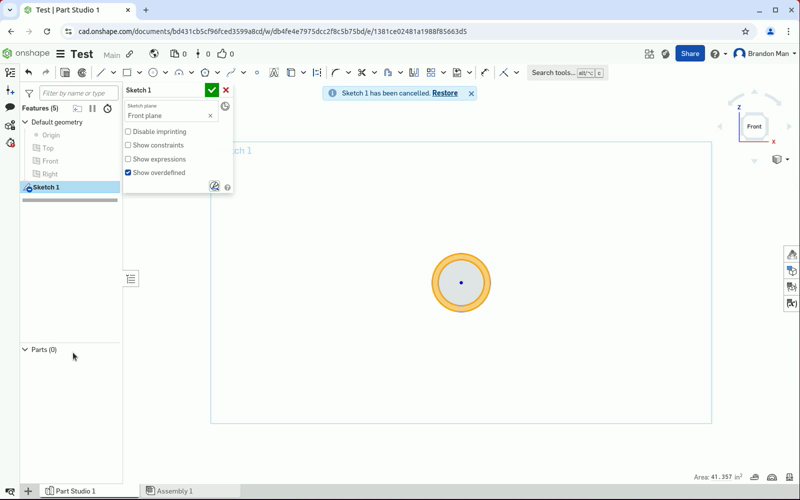
key(shift+e)
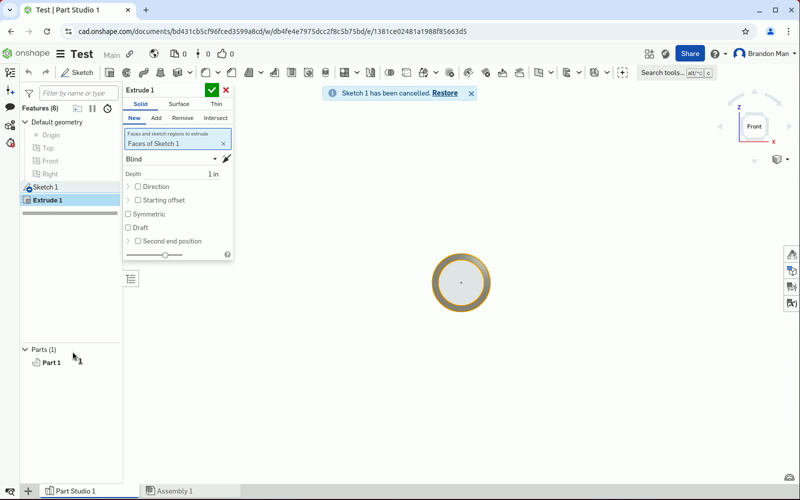
mouse_move(143, 106)
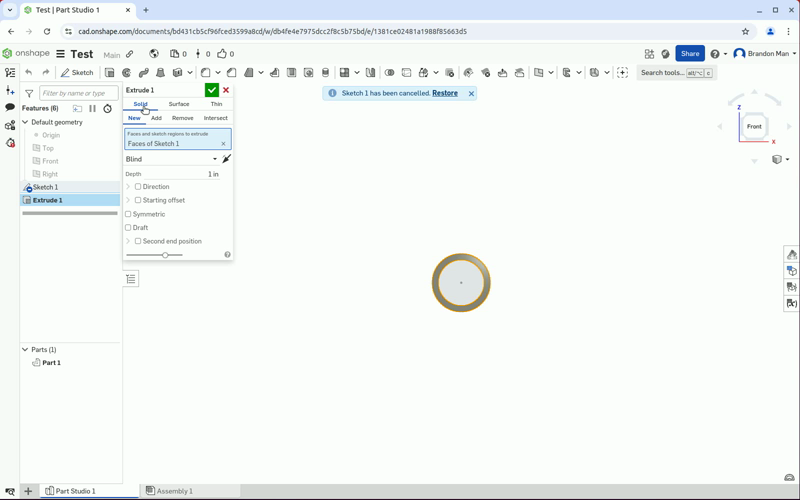
click(143, 106)
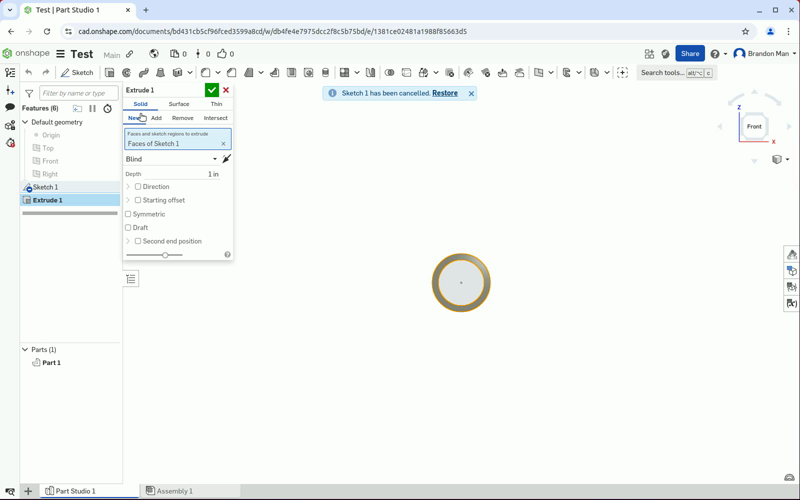
mouse_move(137, 120)
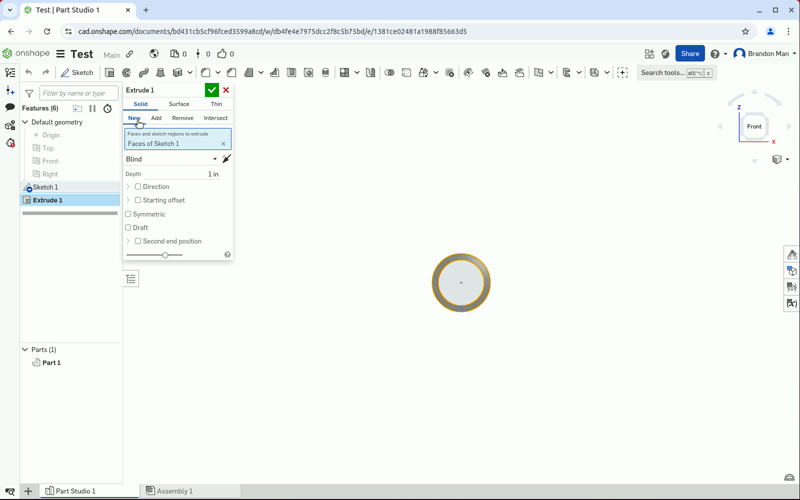
click(137, 120)
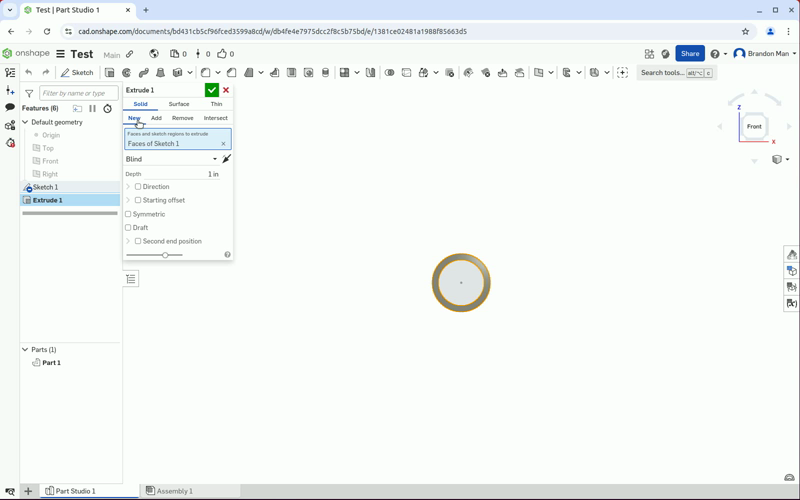
key(tab, 4)
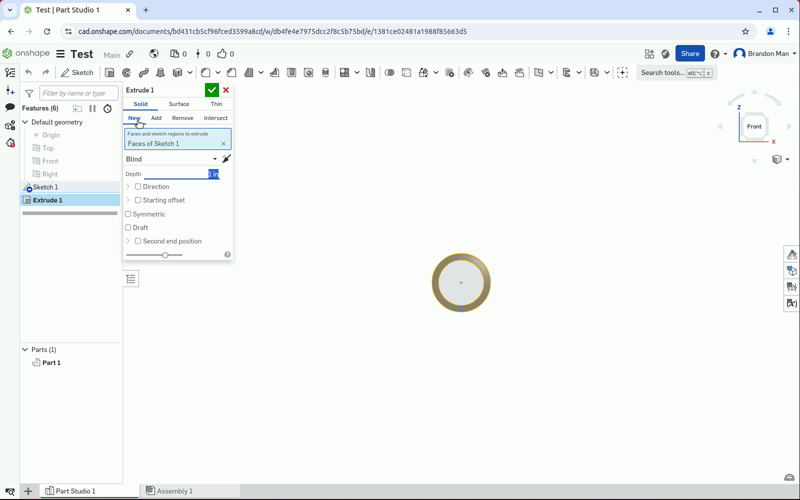
text(23.108)
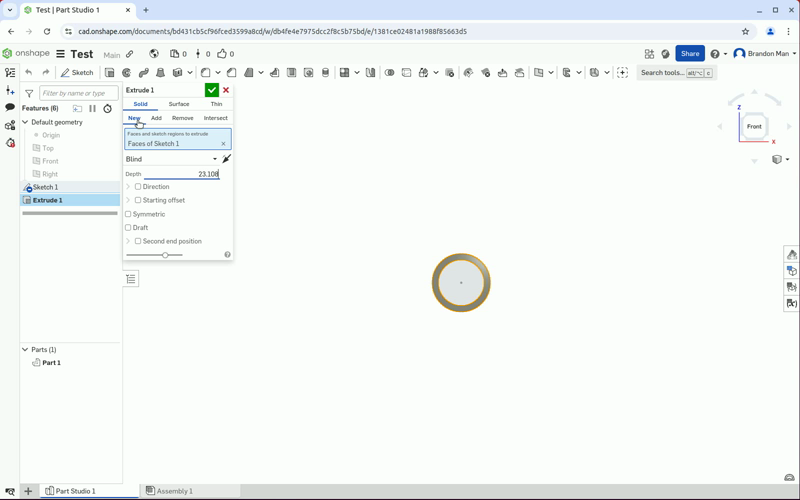
key(enter)
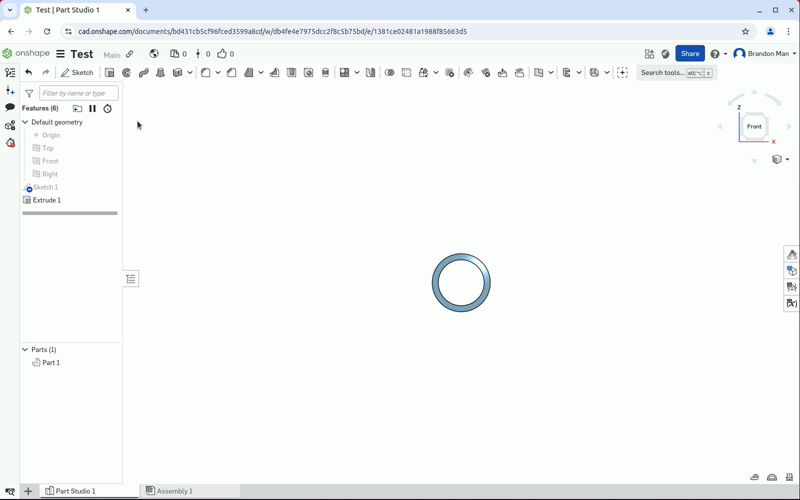
key(shift+h)
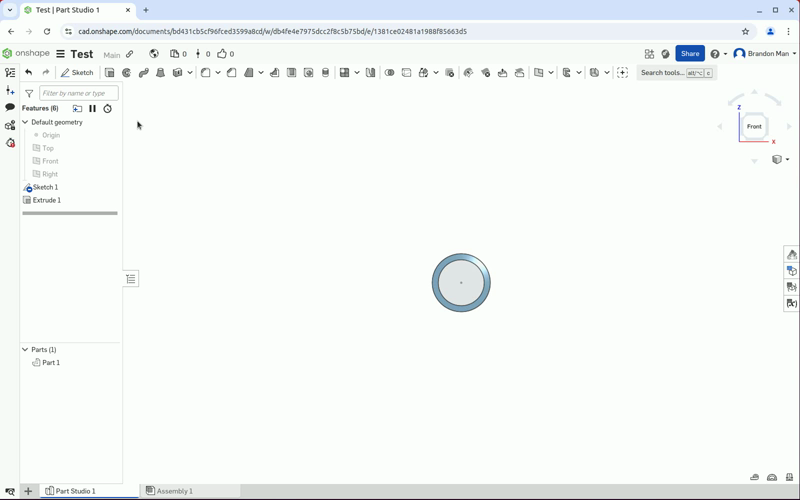
key(shift+h)
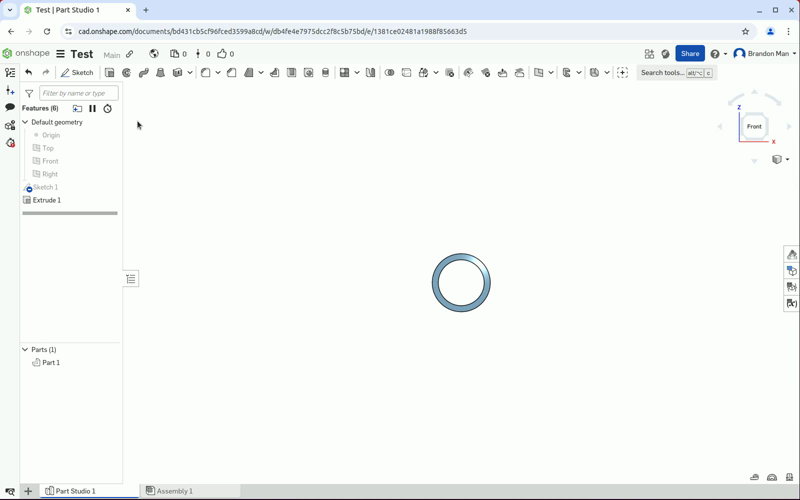
mouse_move(73, 189)
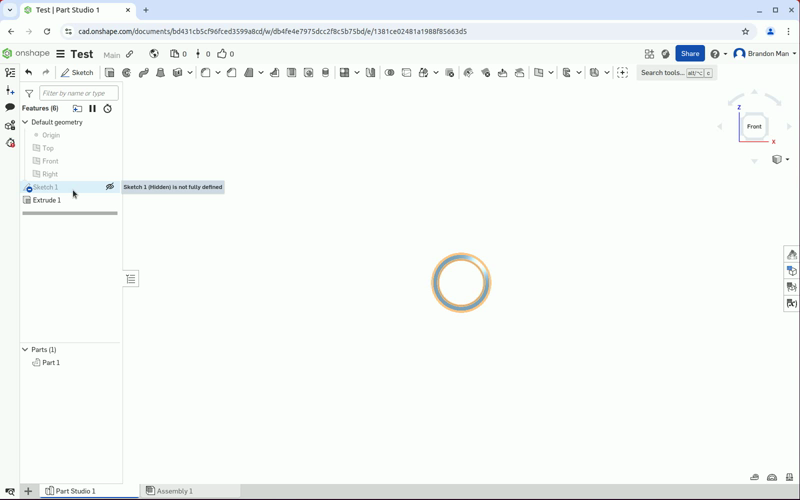
click(73, 189)
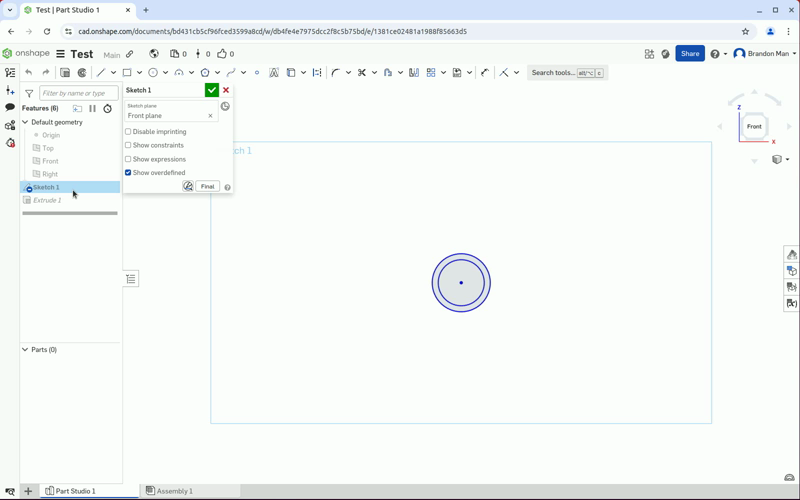
mouse_move(229, 92)
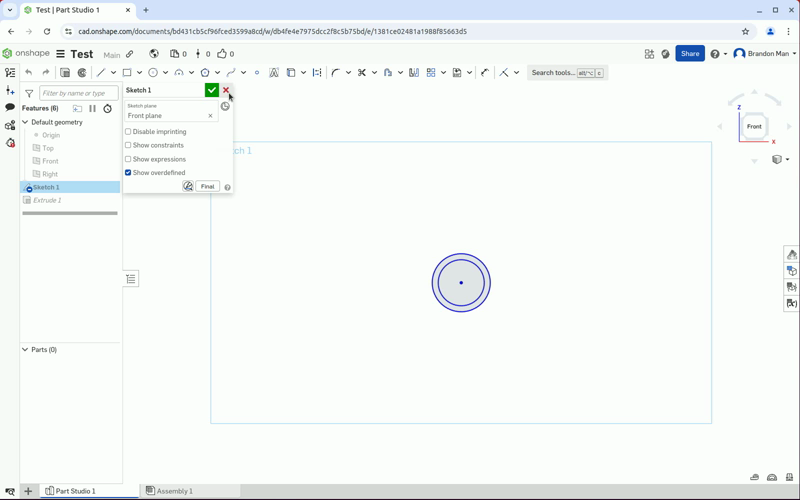
click(229, 92)
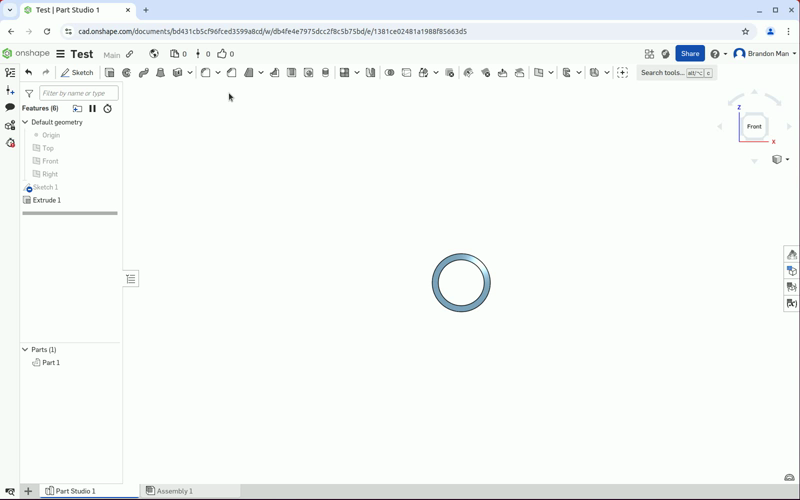
mouse_move(73, 352)
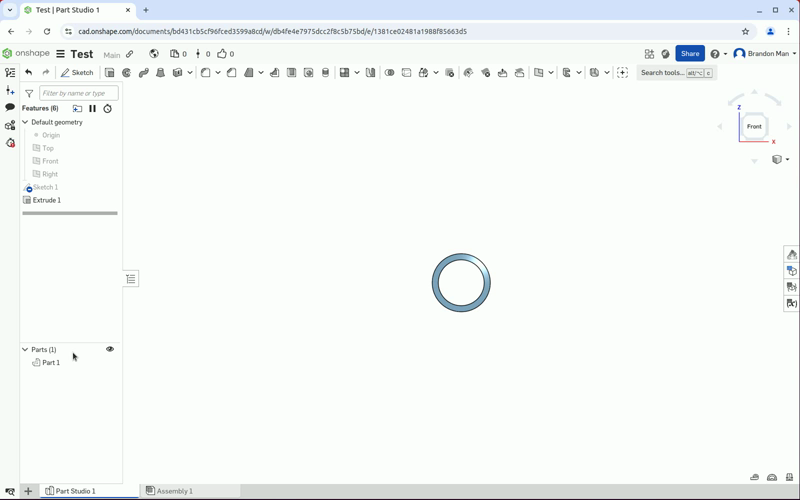
key(y)
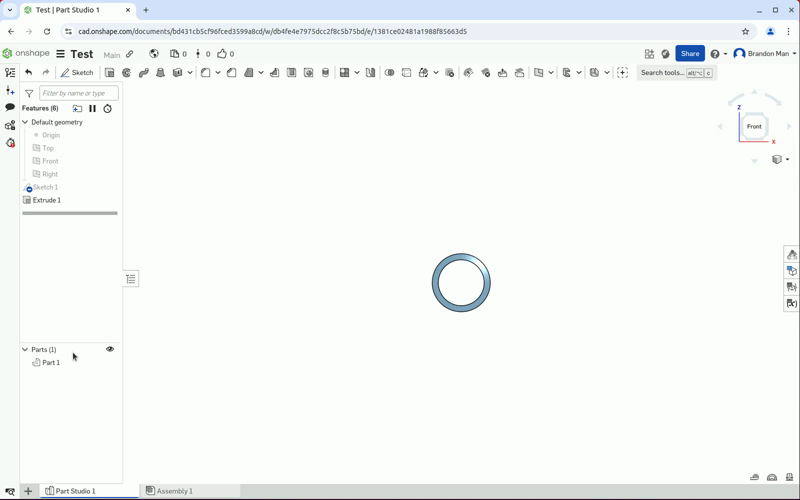
key(shift+p)
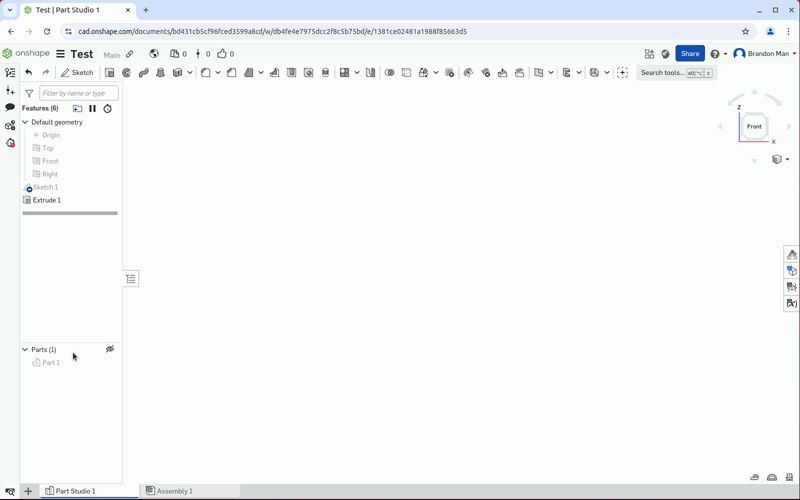
key(space)
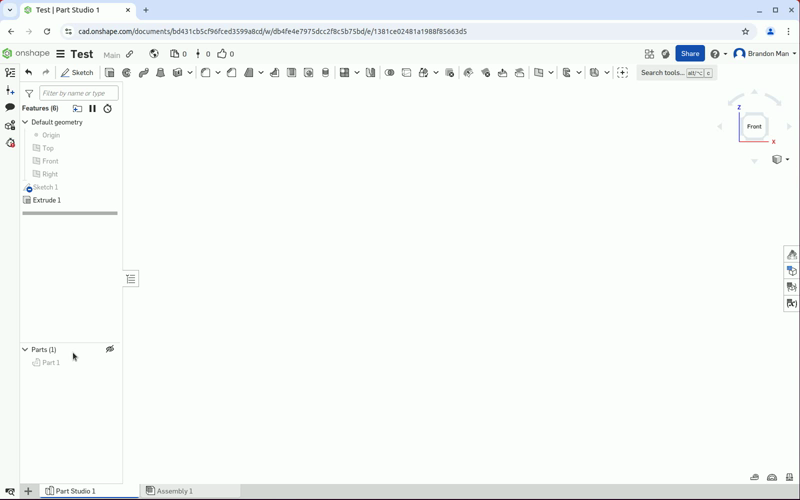
key_down(shift)
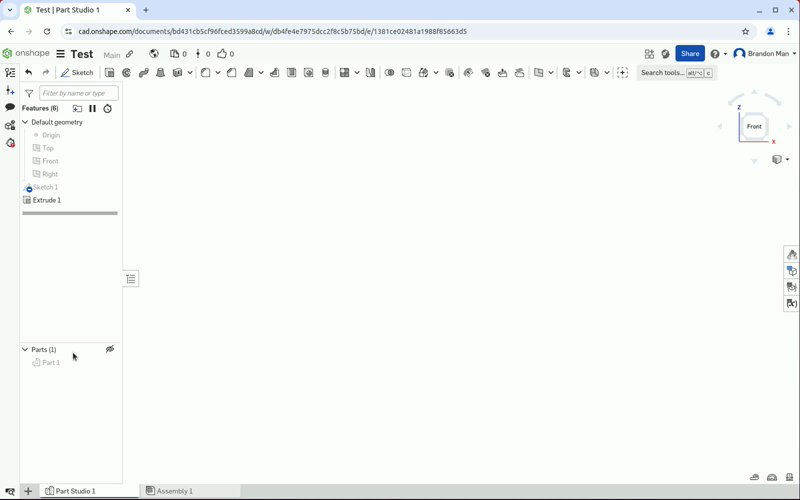
key(left)
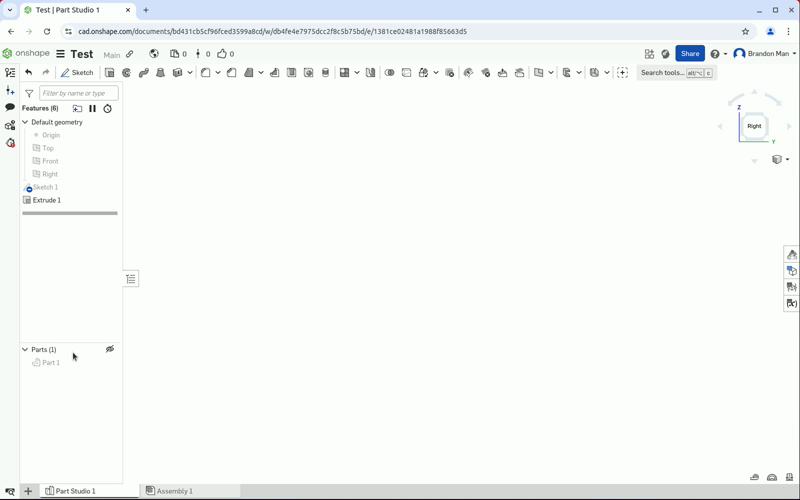
key_up(shift)
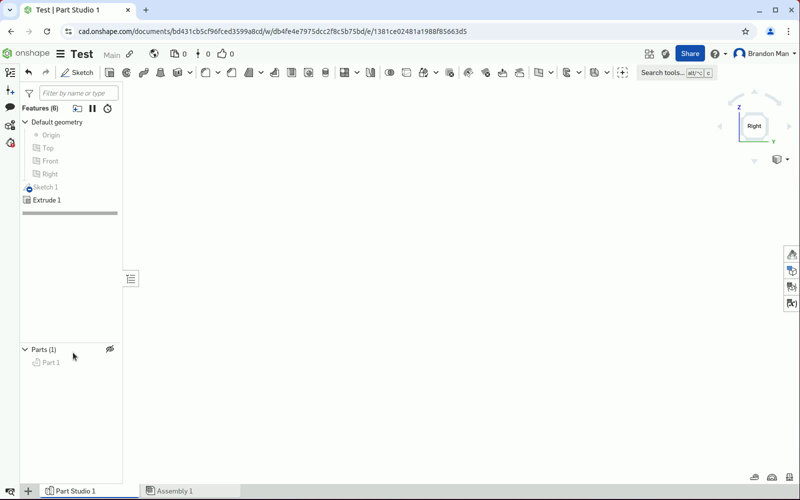
mouse_move(73, 352)
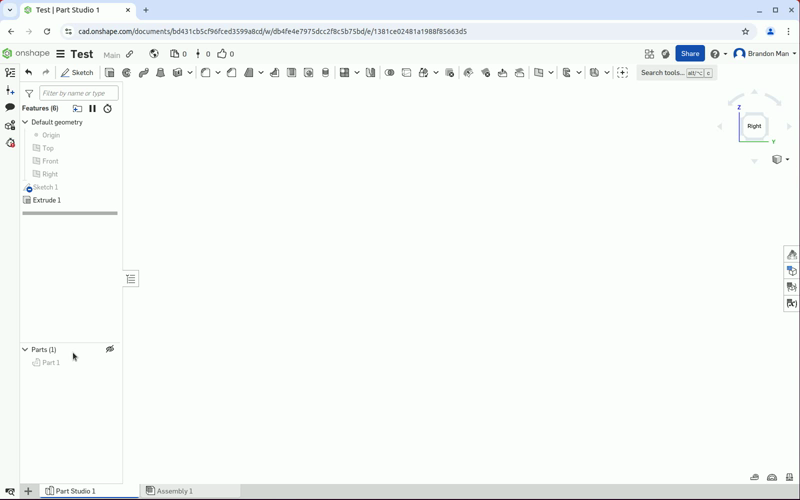
key(shift+y)
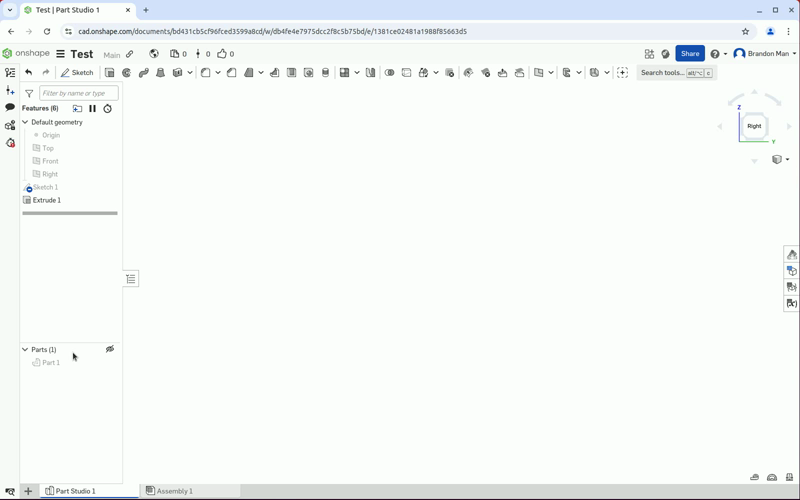
key(shift+s)
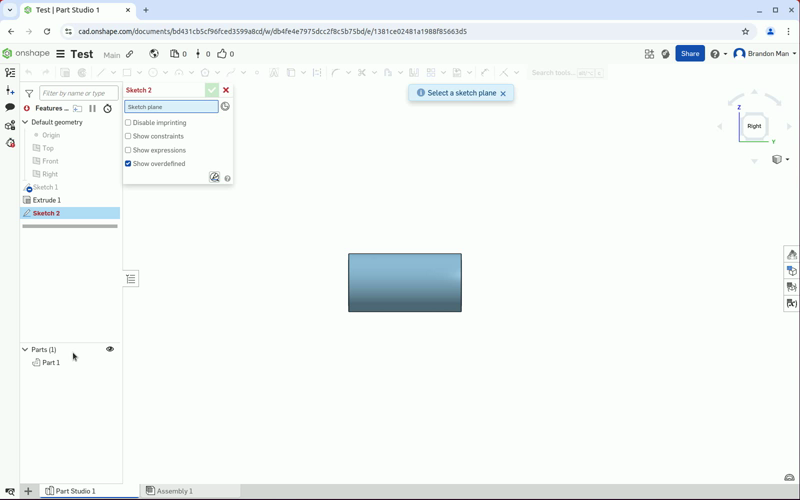
mouse_move(73, 176)
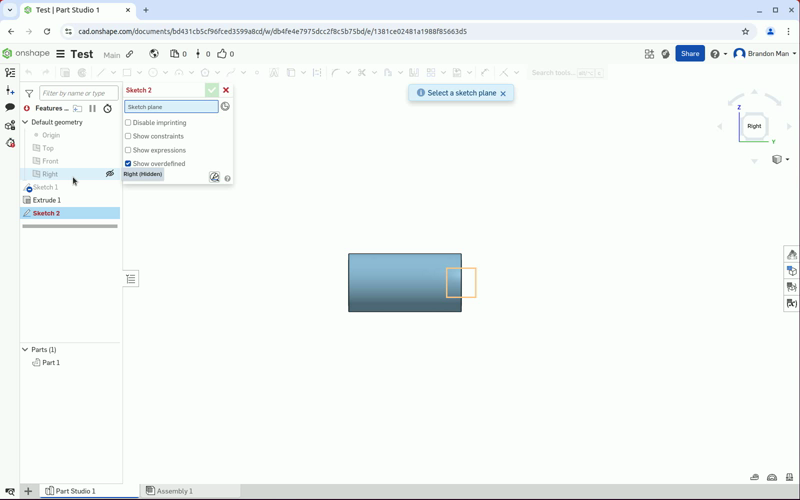
click(73, 176)
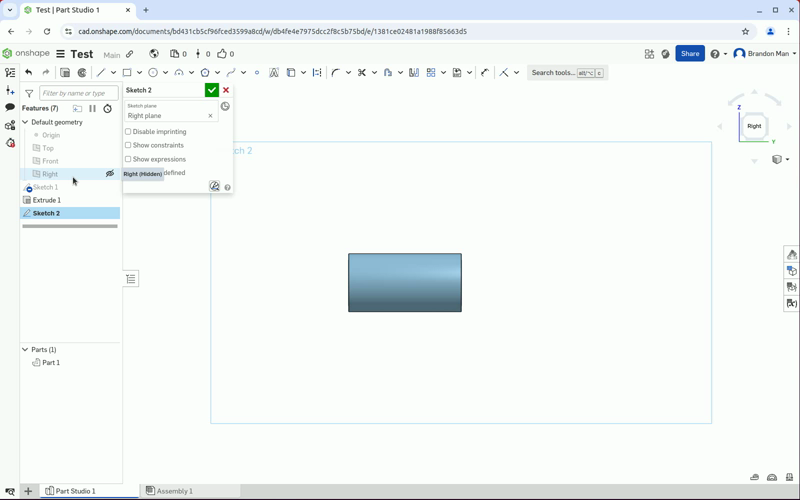
mouse_move(73, 352)
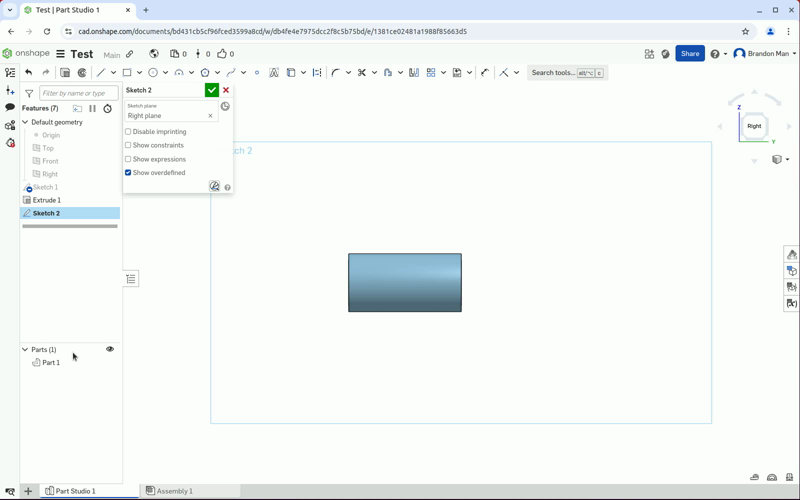
key(y)
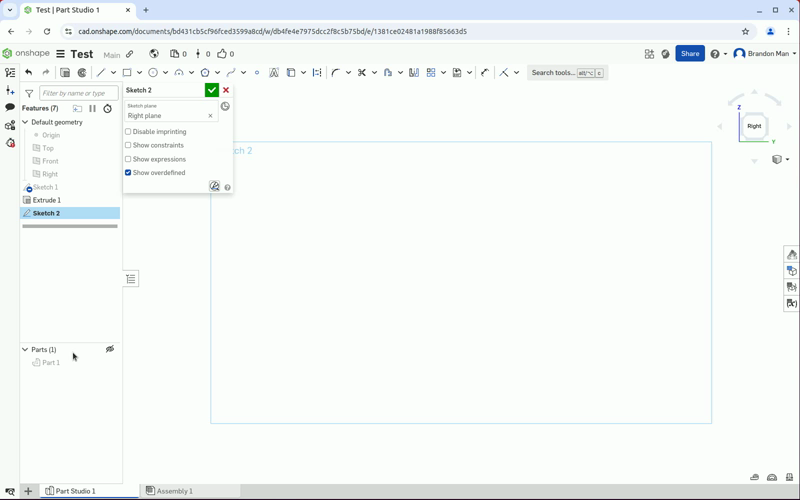
key(c)
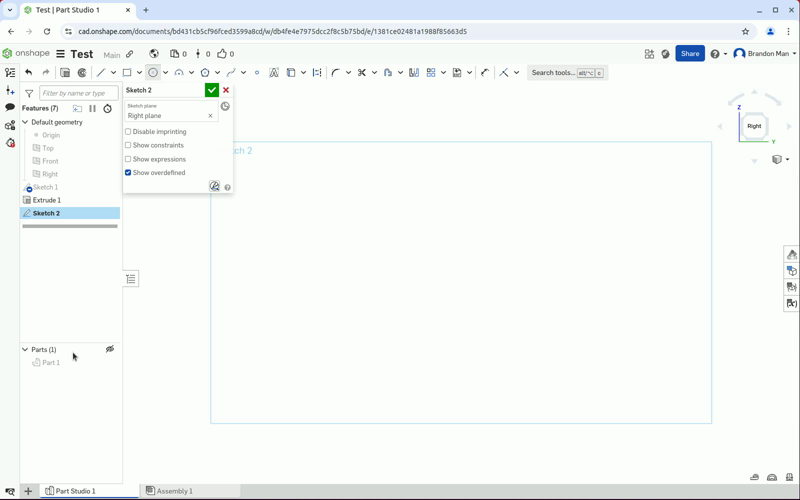
key_down(shift)
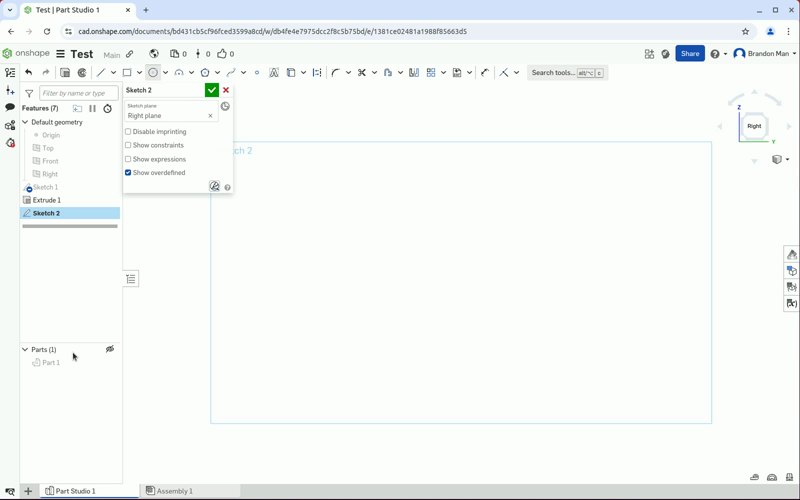
mouse_move(405, 282)
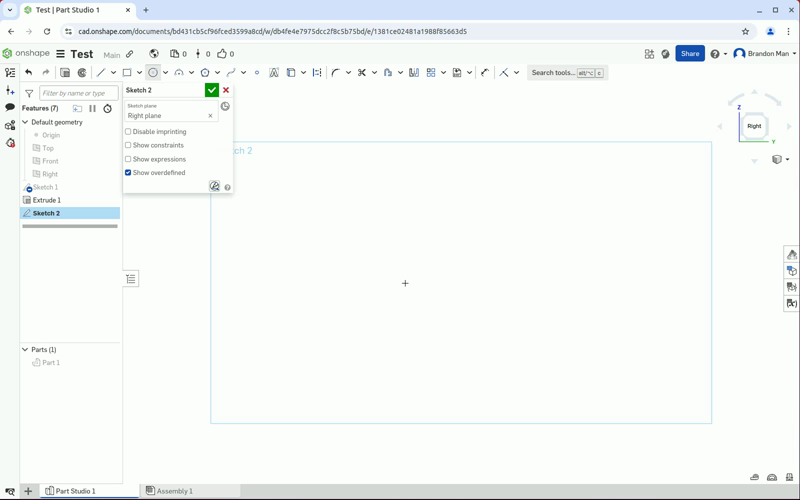
click(405, 282)
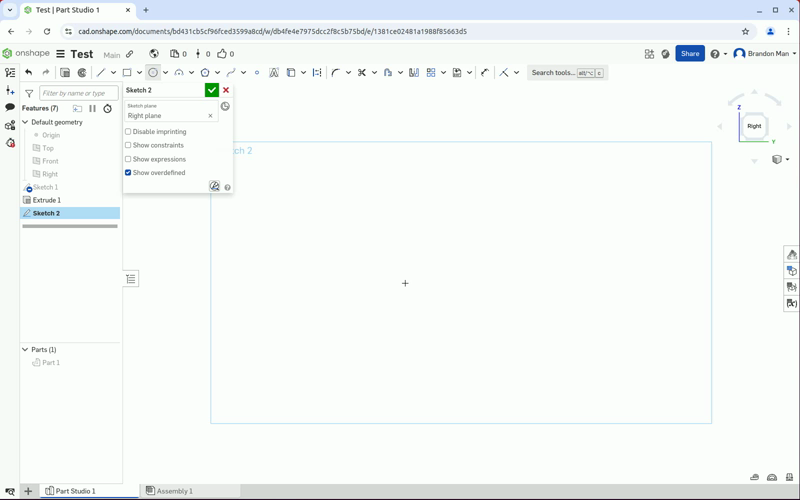
key_up(shift)
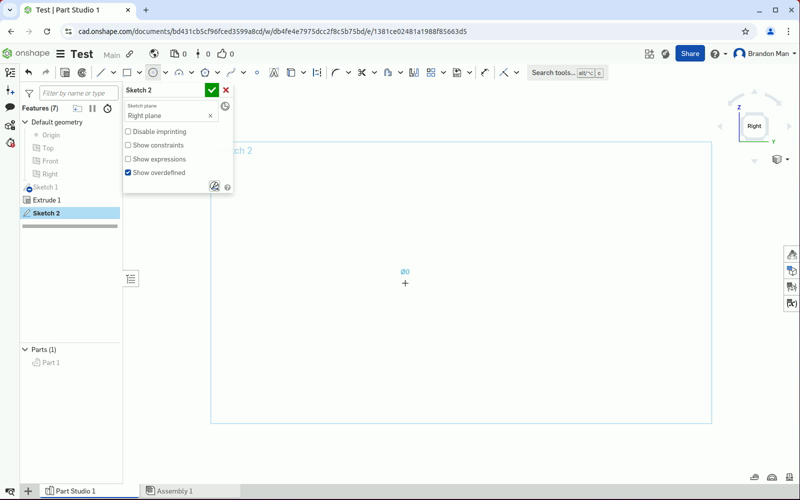
mouse_move(434, 282)
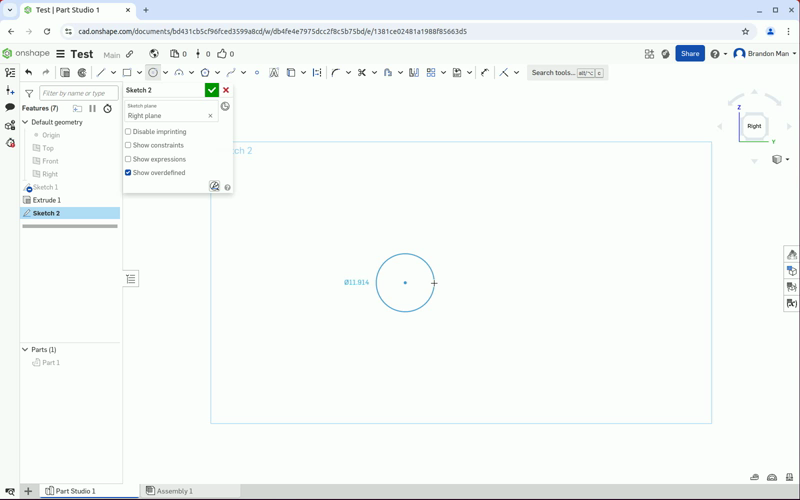
click(434, 282)
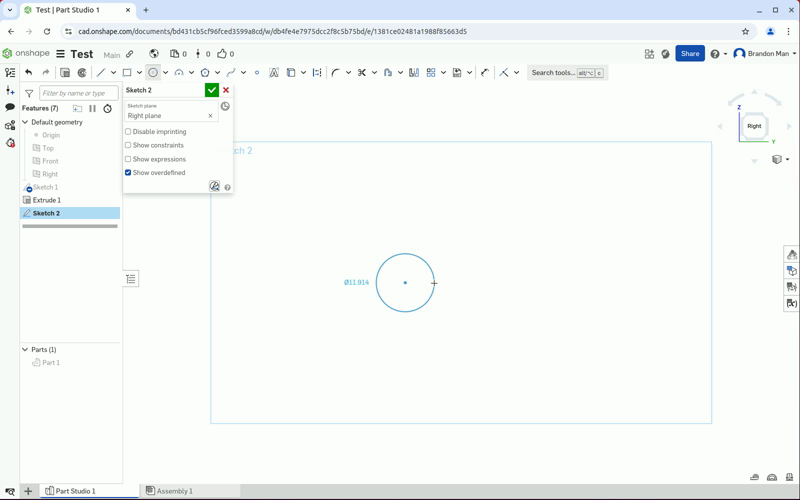
key(esc)
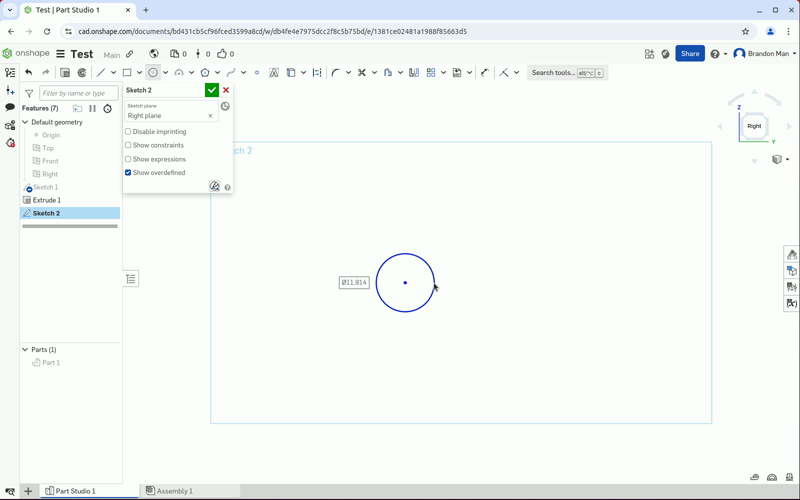
key(c)
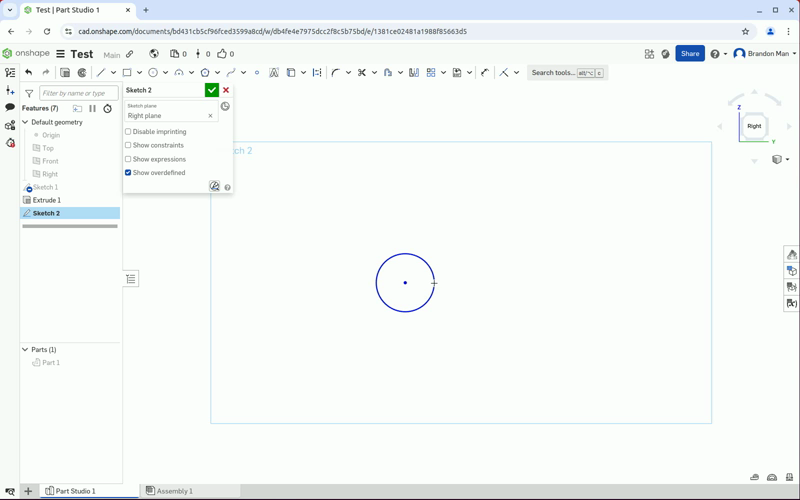
key_down(shift)
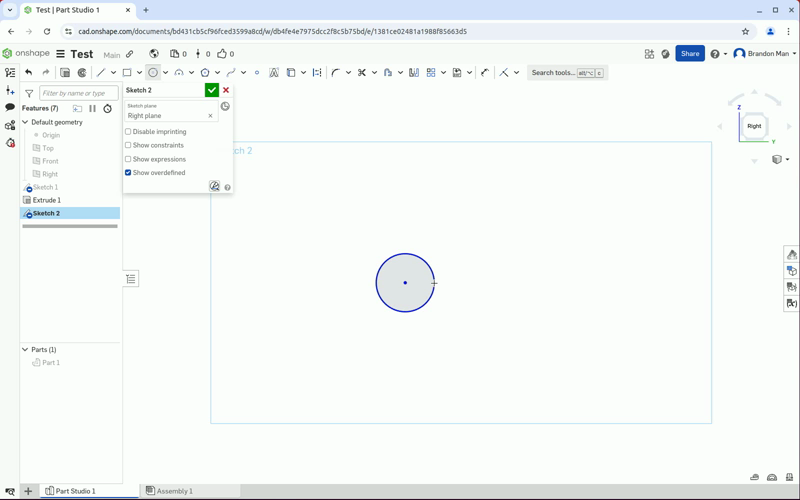
mouse_move(405, 282)
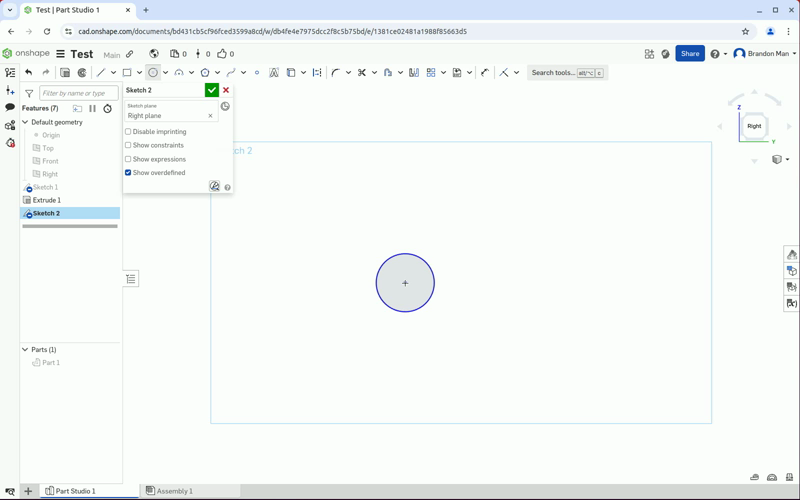
click(405, 282)
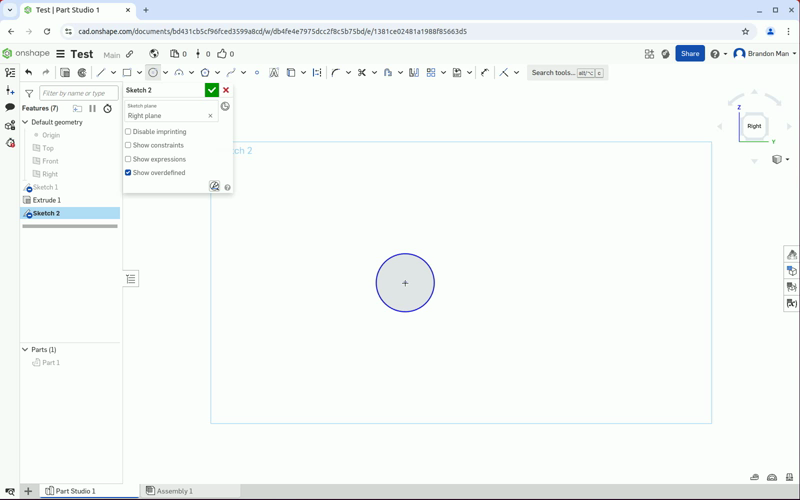
key_up(shift)
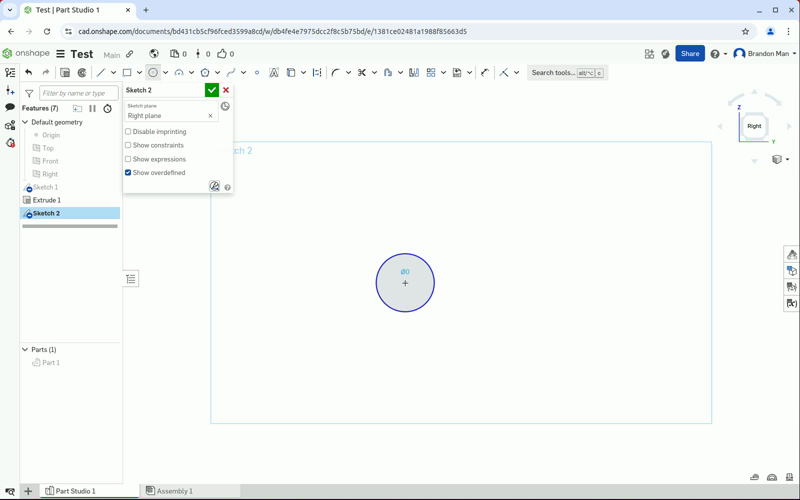
mouse_move(428, 282)
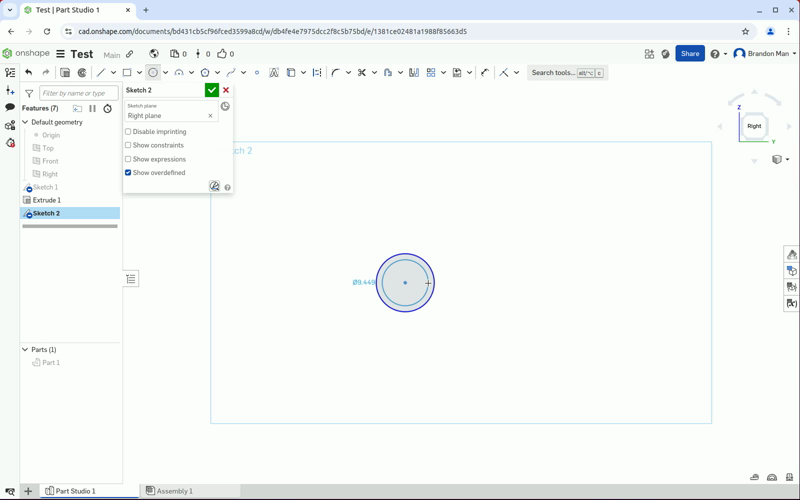
click(428, 282)
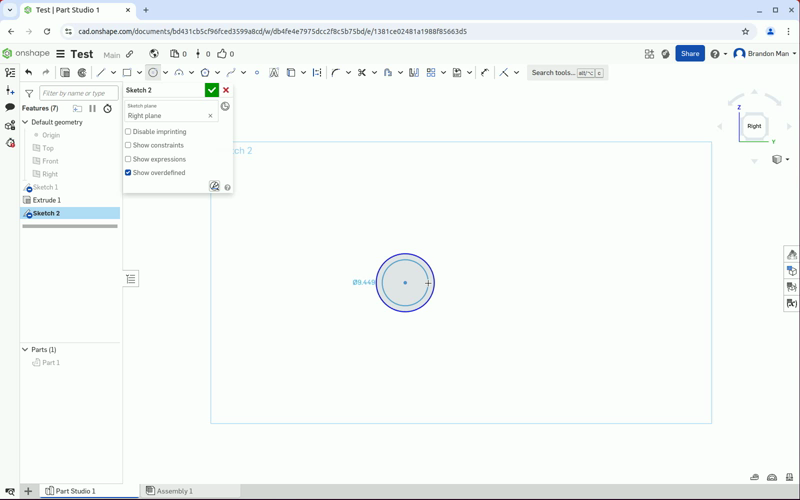
key(esc)
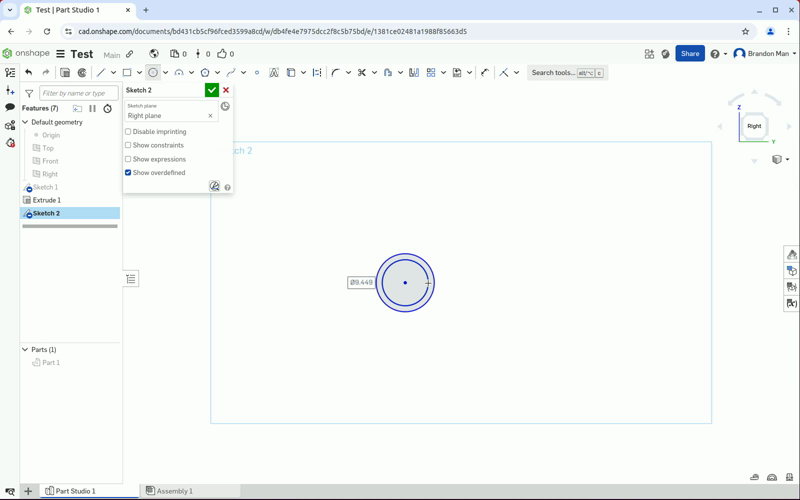
mouse_move(380, 280)
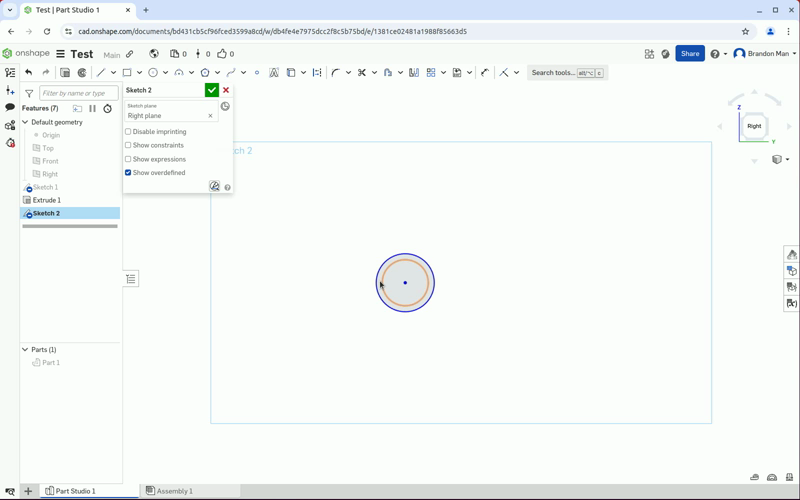
scroll(6)
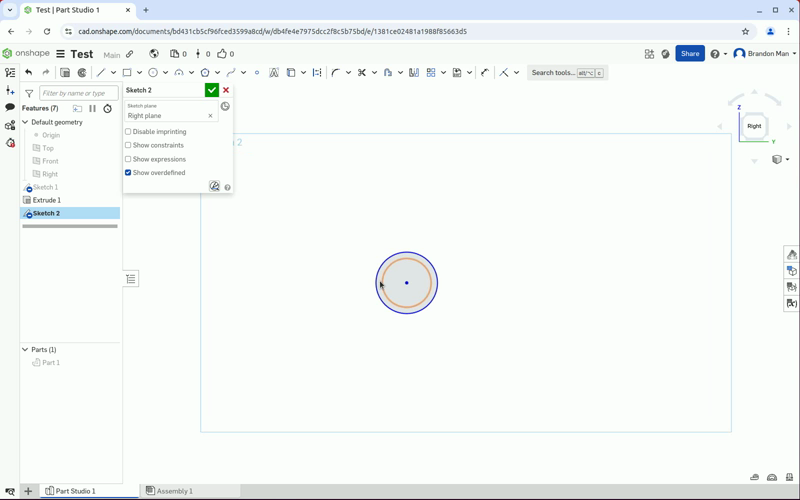
scroll(6)
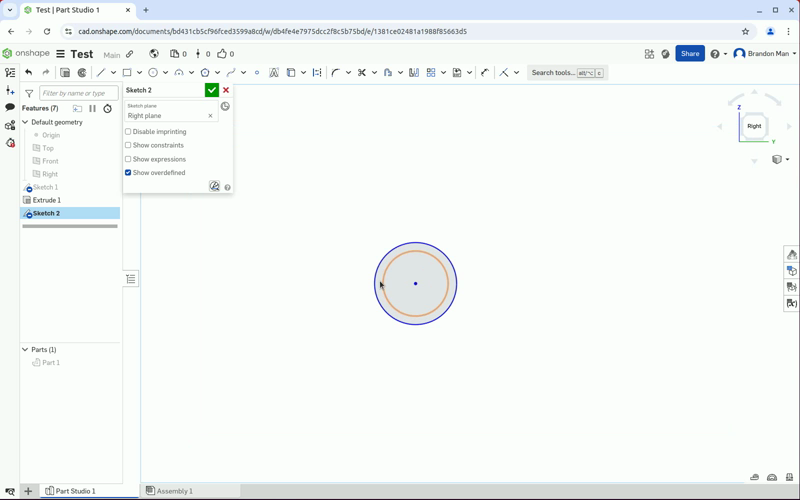
scroll(6)
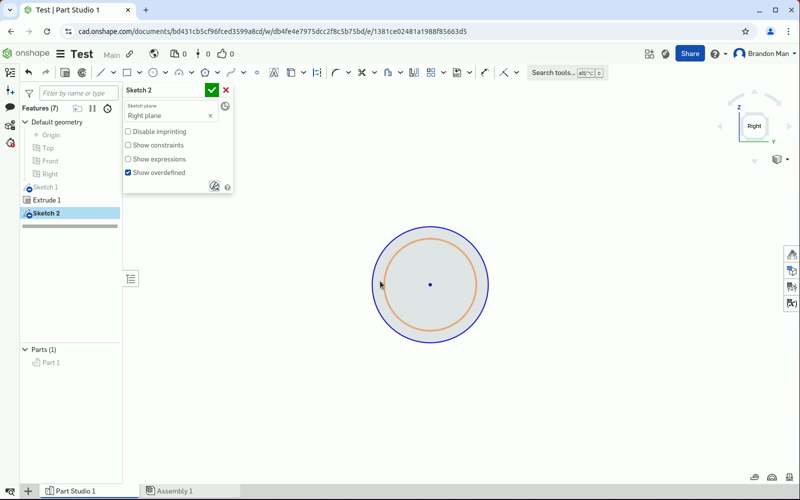
scroll(6)
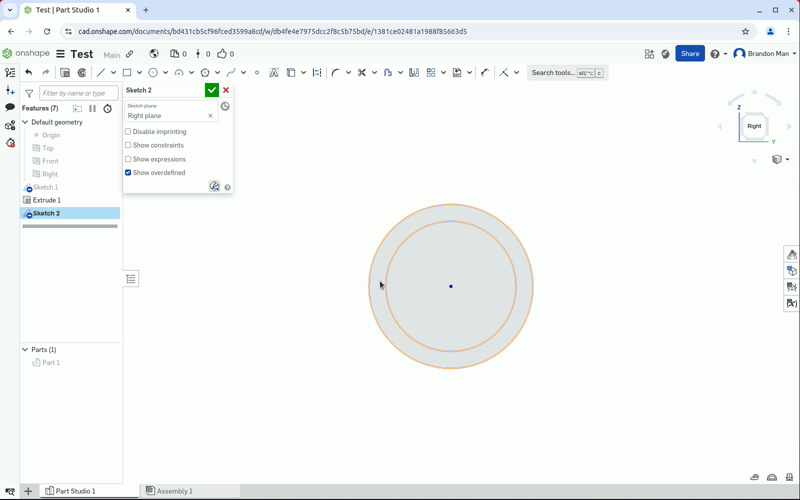
scroll(6)
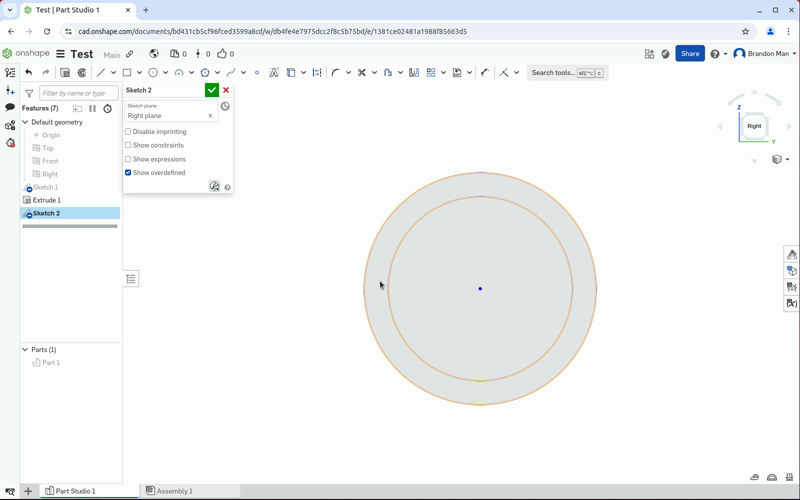
scroll(6)
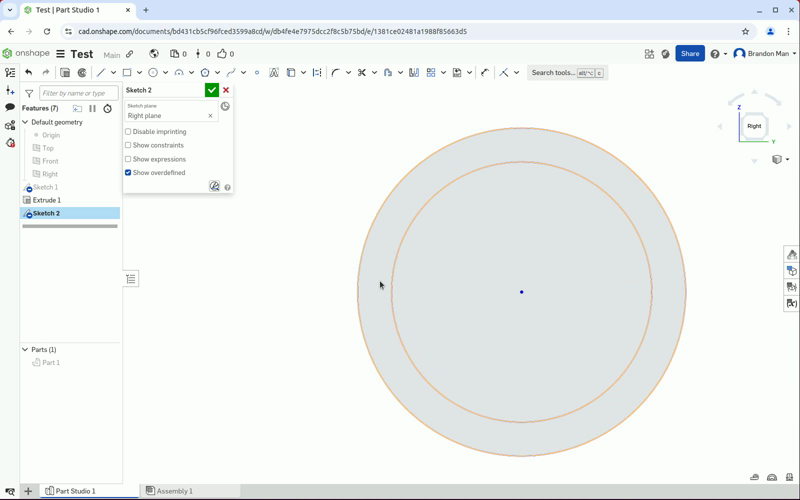
scroll(6)
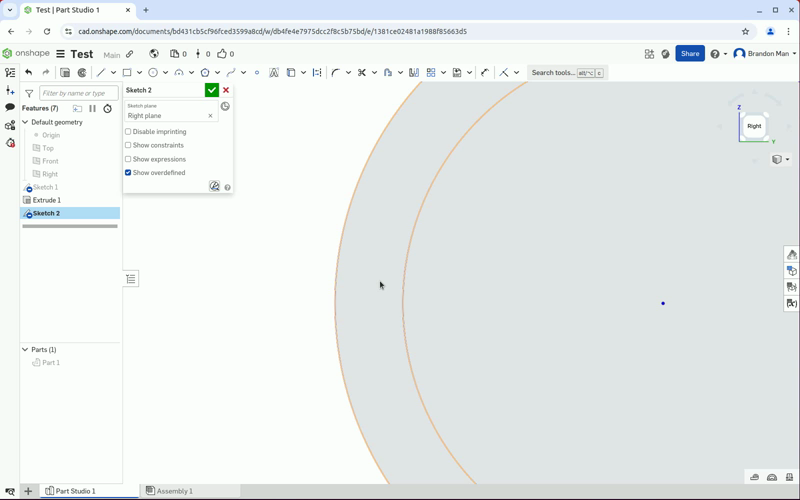
click(380, 280)
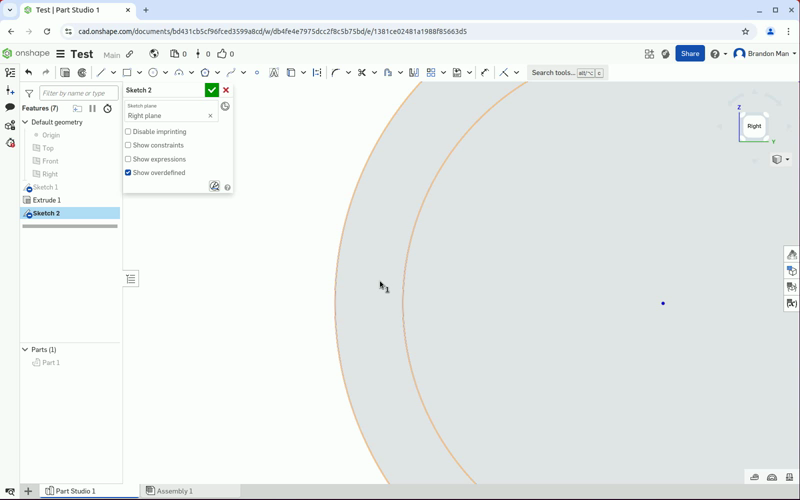
scroll(-6)
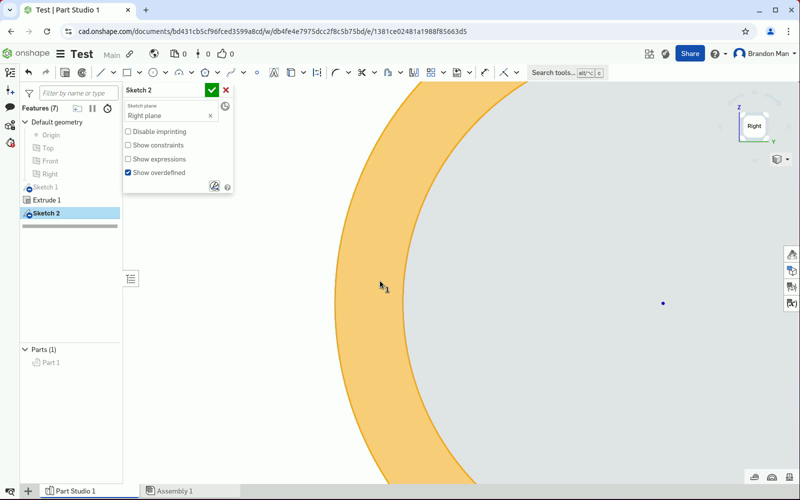
scroll(-6)
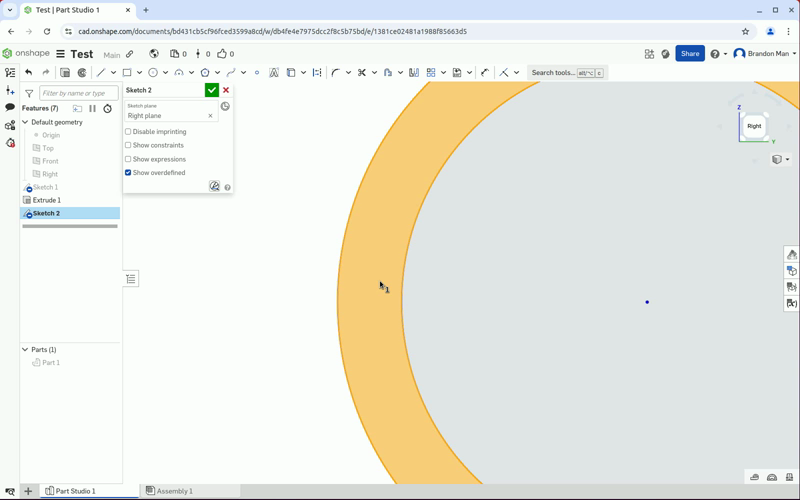
scroll(-6)
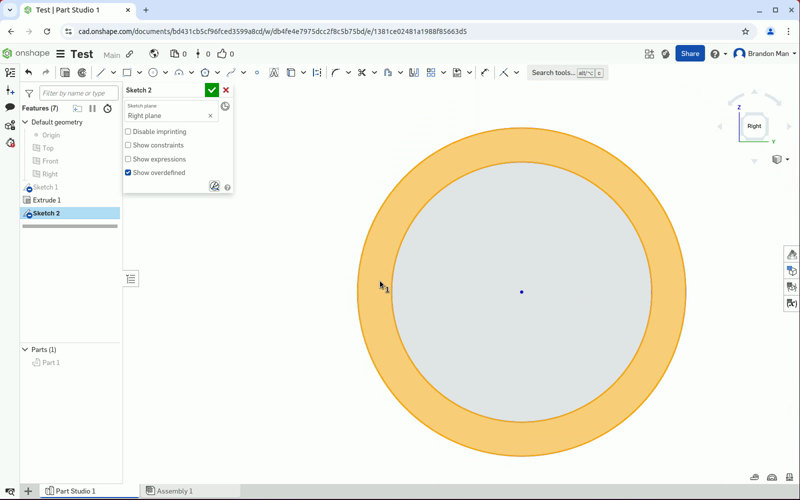
scroll(-6)
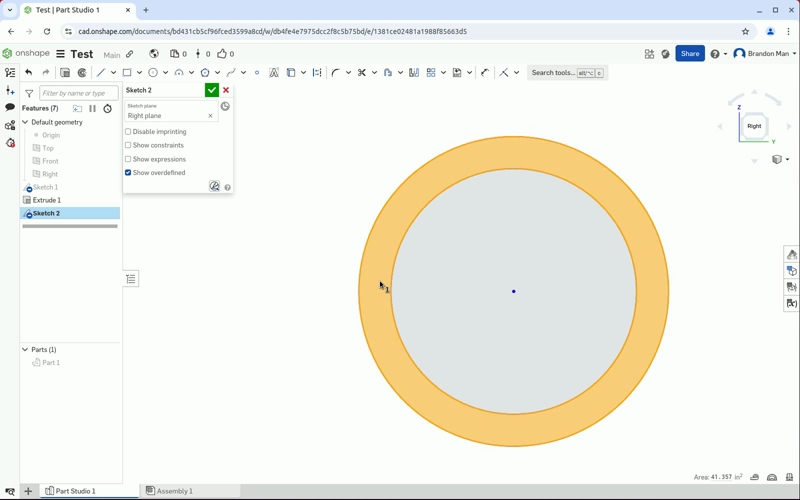
scroll(-6)
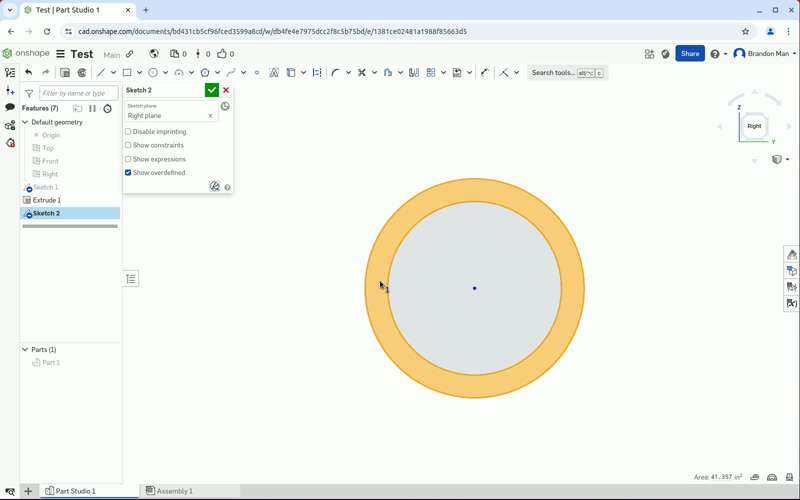
scroll(-6)
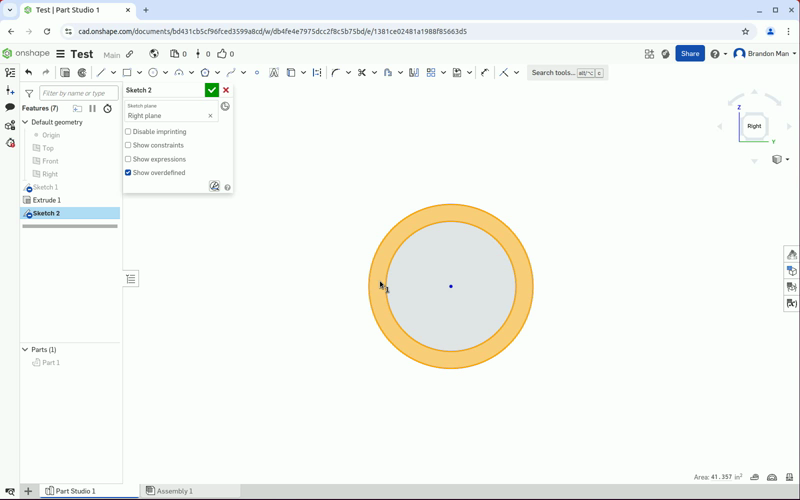
scroll(-6)
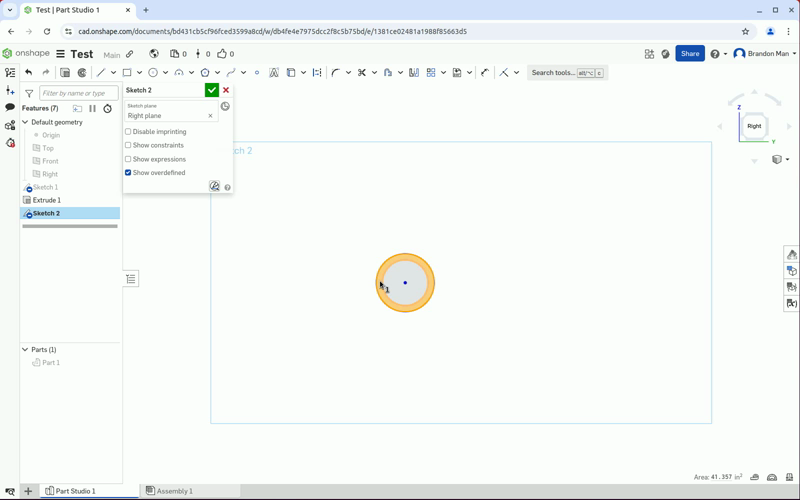
mouse_move(73, 352)
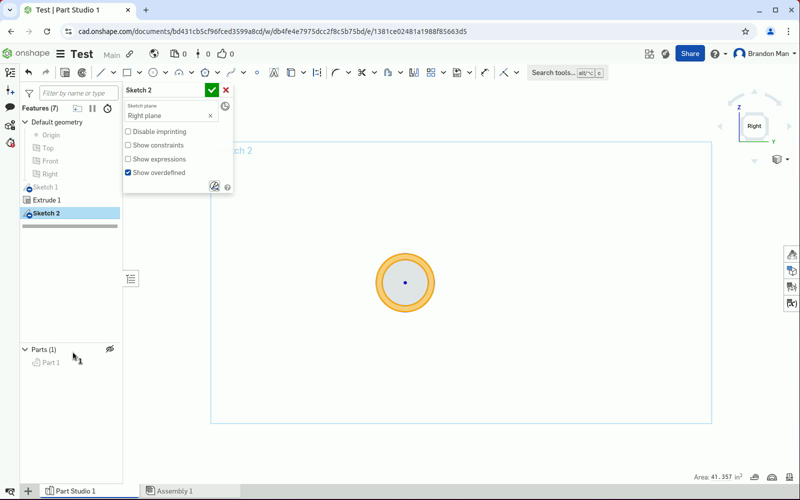
key(shift+y)
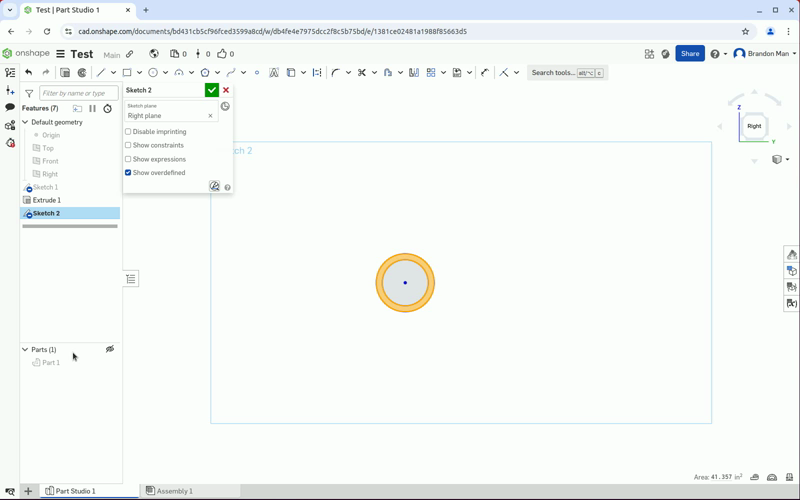
key(shift+e)
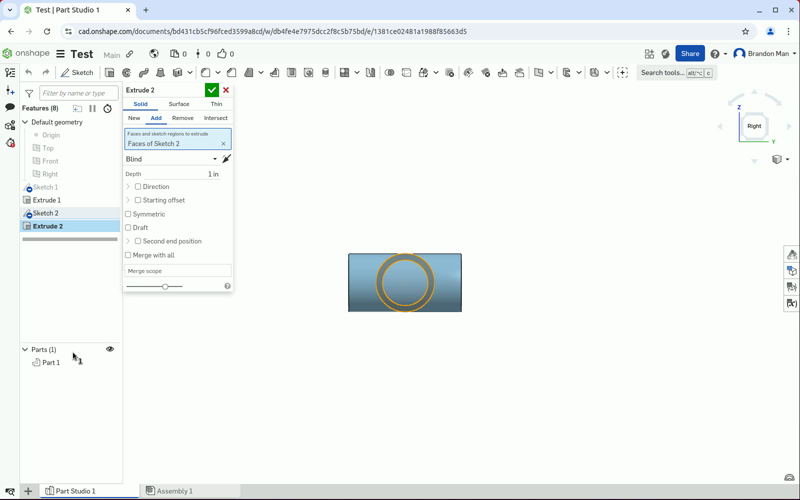
mouse_move(143, 106)
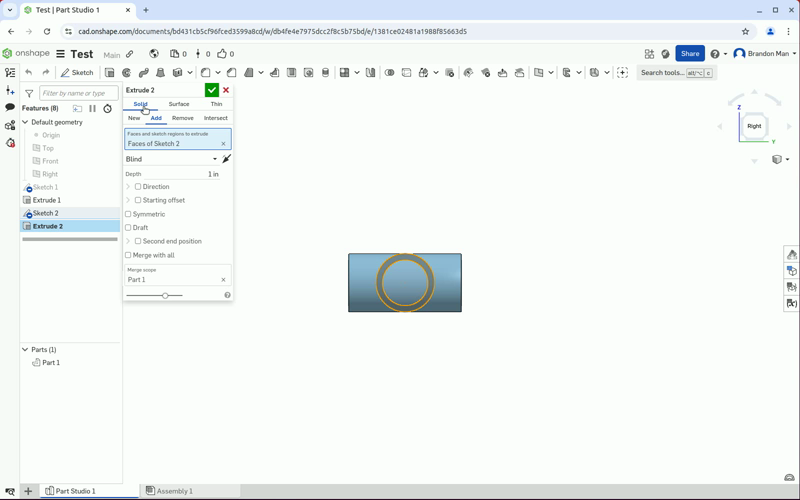
click(143, 106)
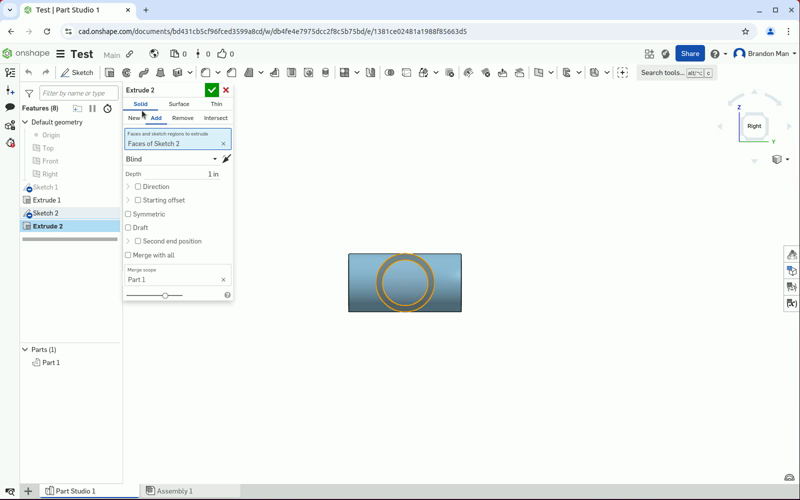
mouse_move(137, 120)
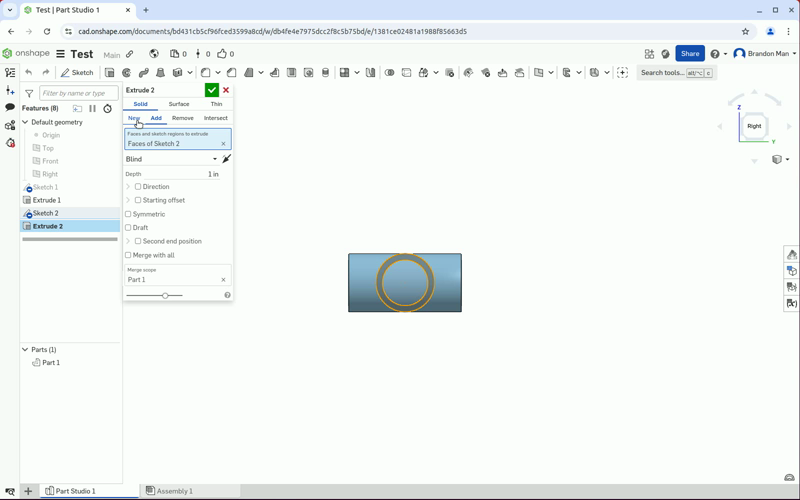
click(137, 120)
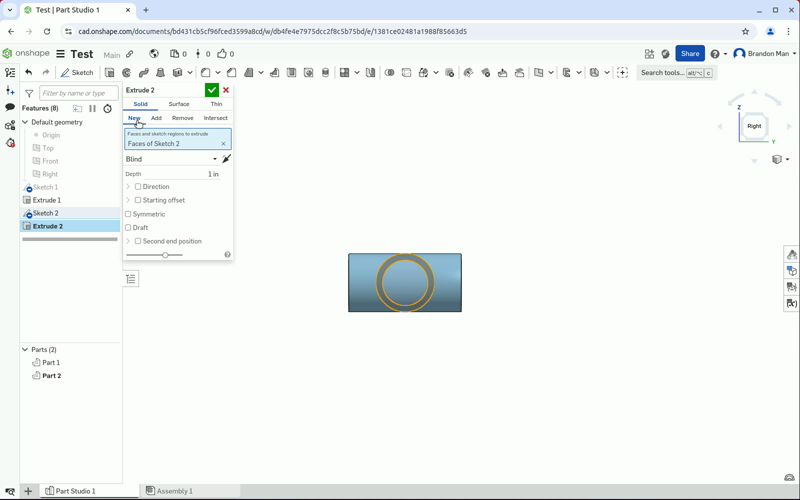
key(tab, 4)
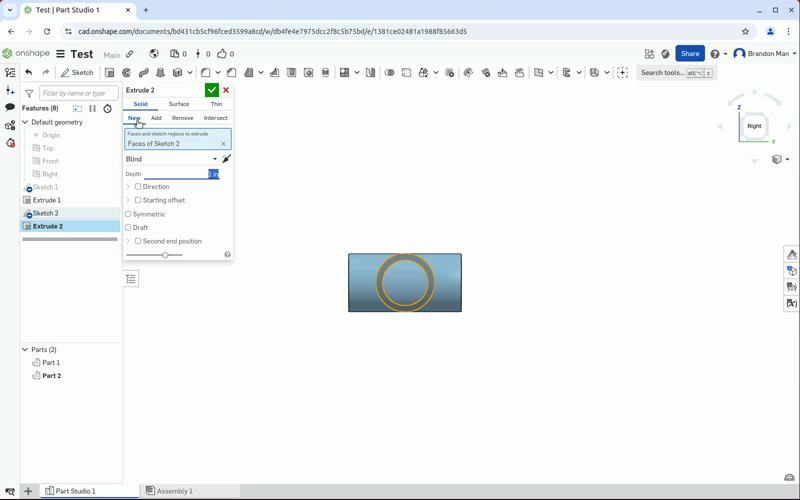
text(13.961)
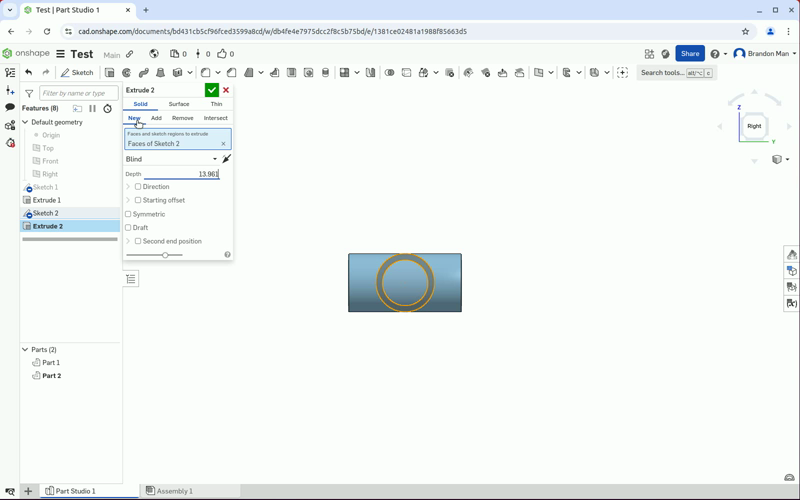
key(enter)
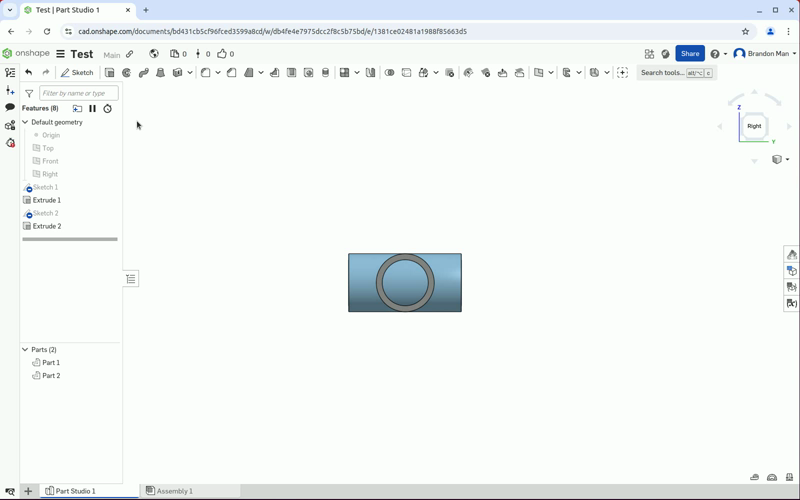
key(shift+h)
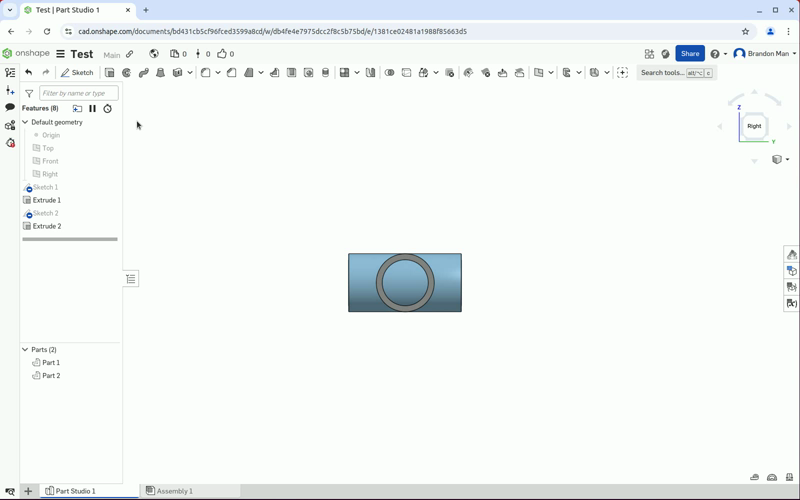
key(shift+h)
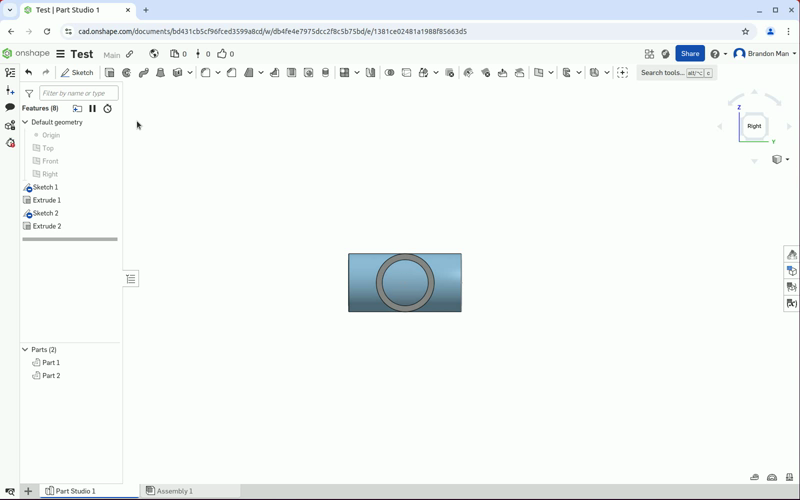
key(shift+7)
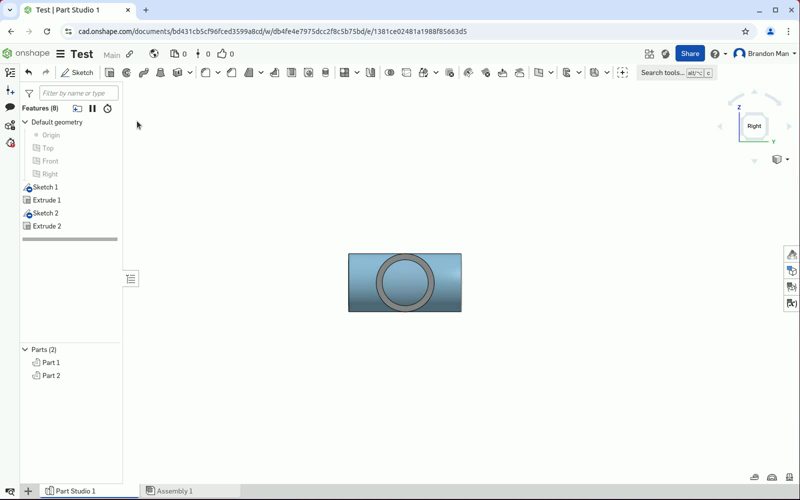
key(right, 2)
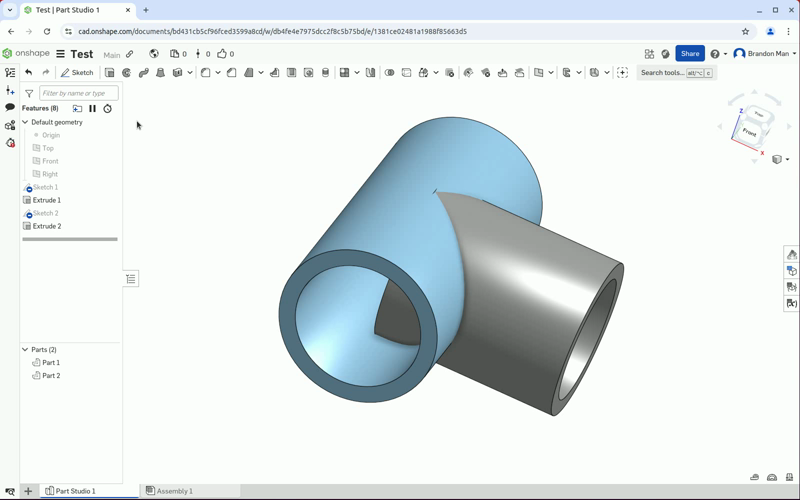
key(down, 2)
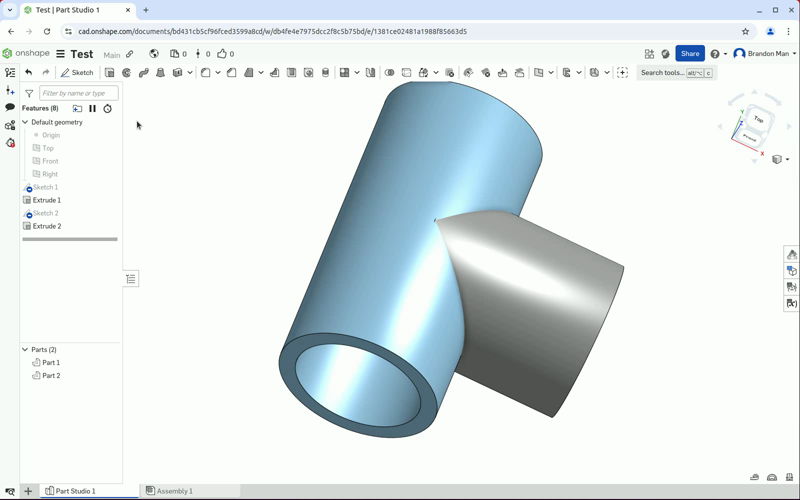
key(up, 2)
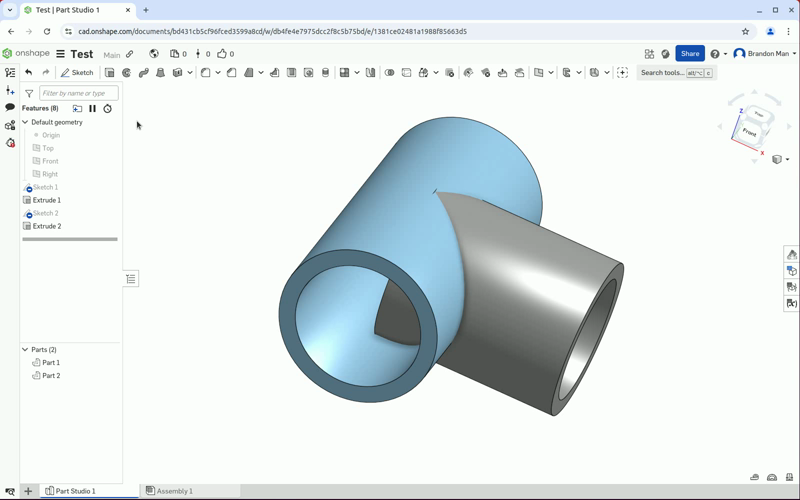
key(left, 2)
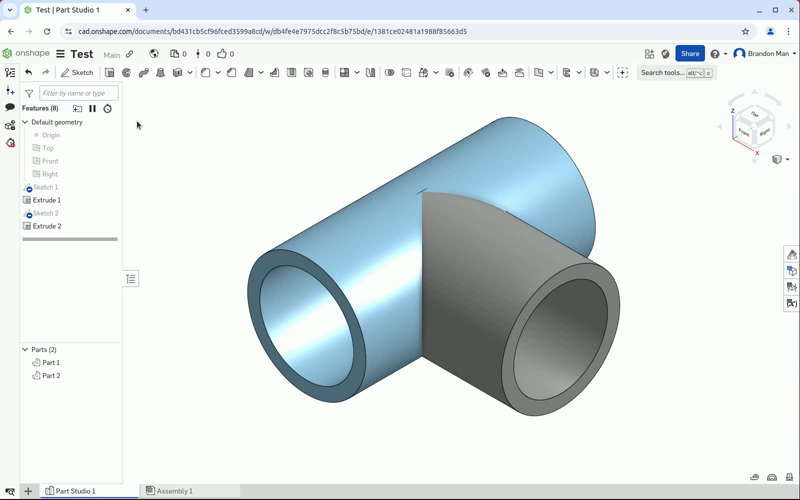
mouse_move(73, 189)
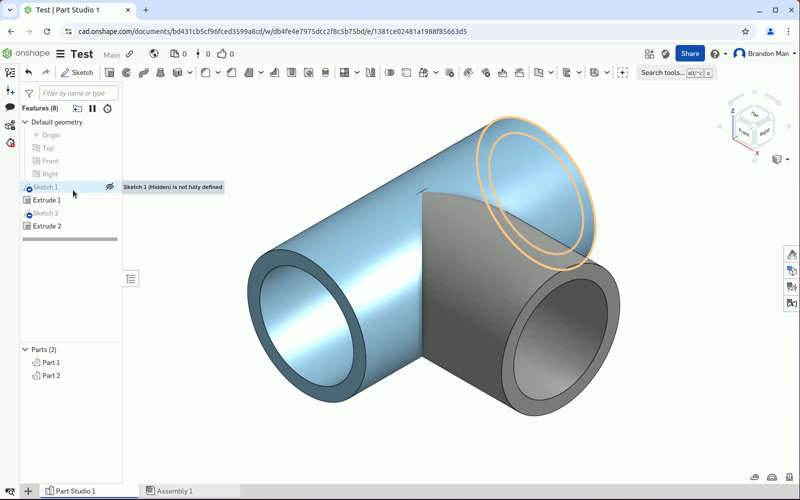
click(73, 189)